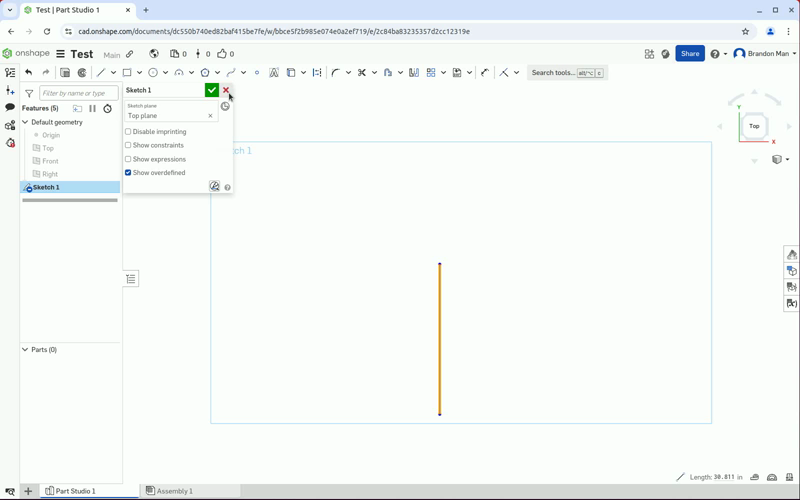
key(shift+h)
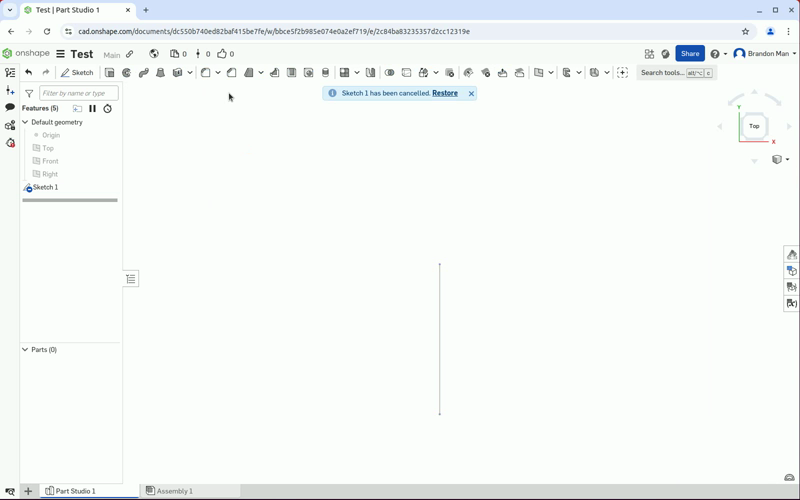
key(shift+s)
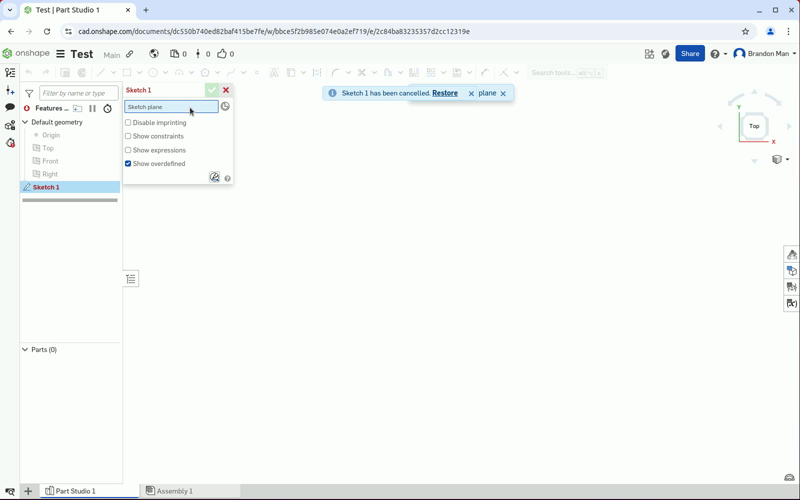
mouse_move(73, 150)
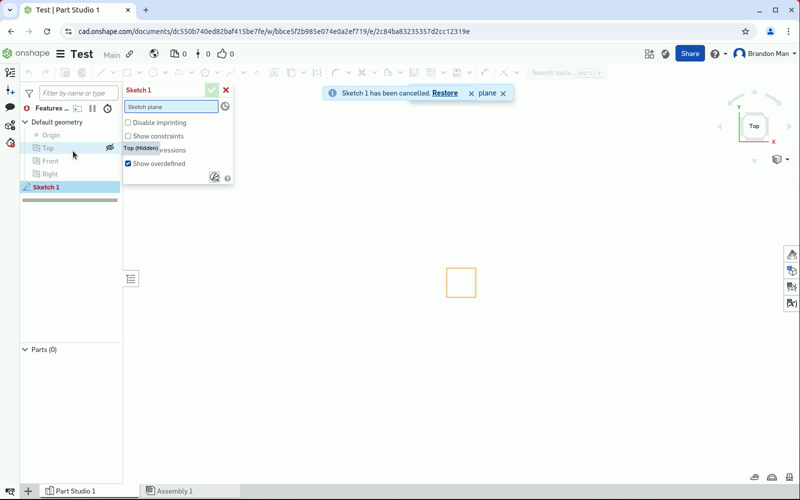
click(73, 150)
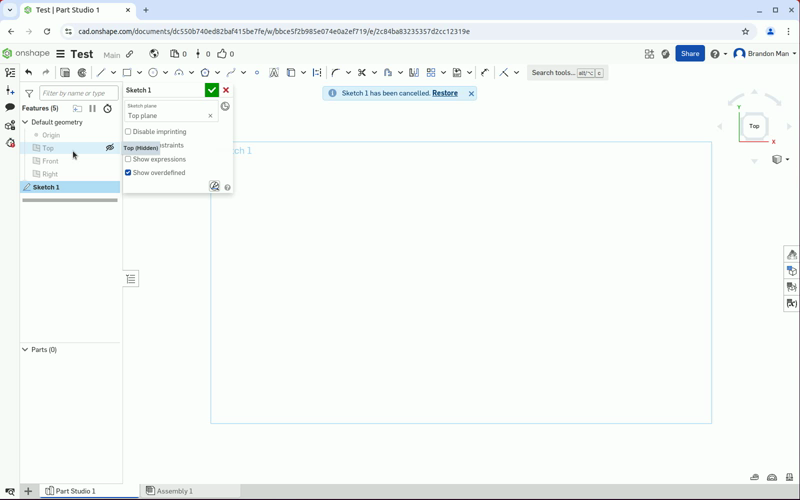
mouse_move(73, 352)
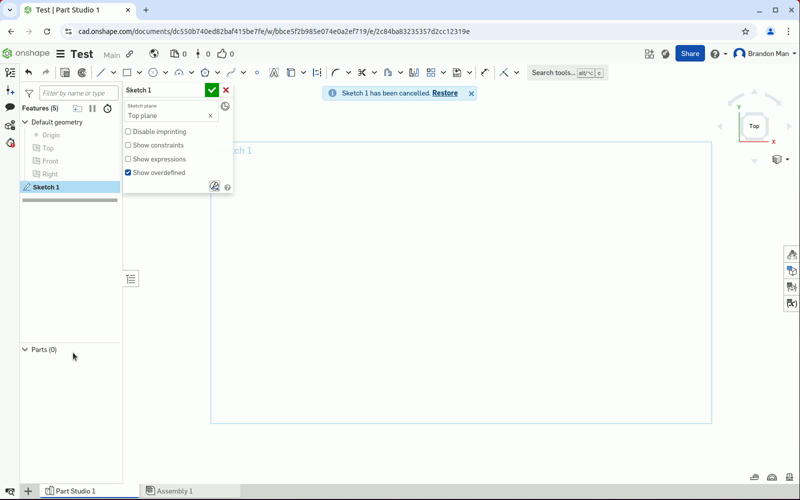
key(y)
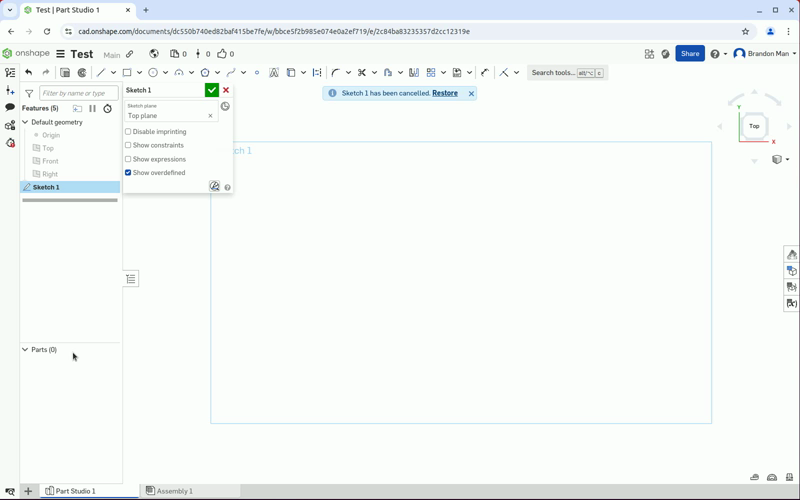
key(l)
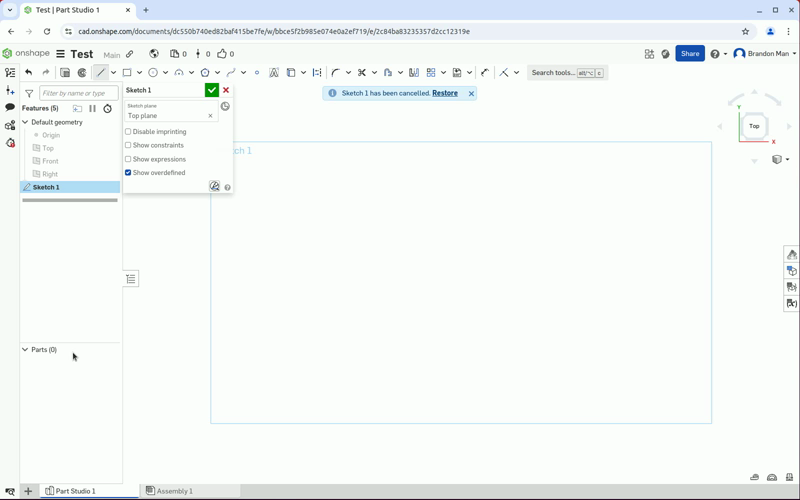
key_down(shift)
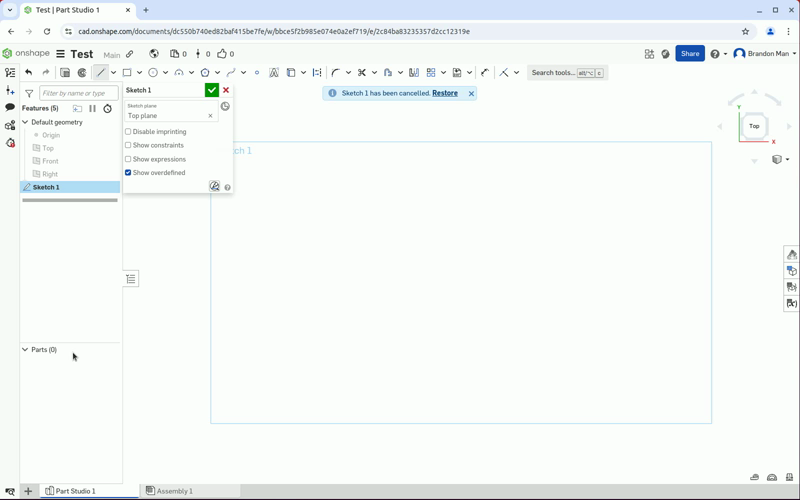
mouse_move(372, 307)
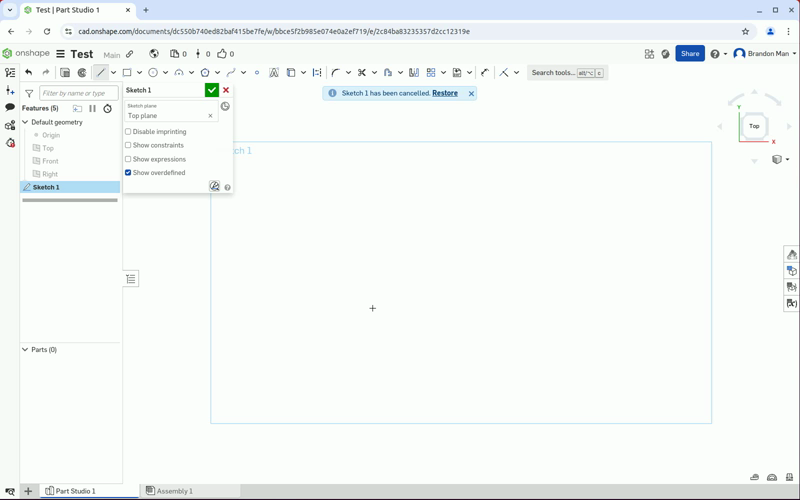
click(372, 307)
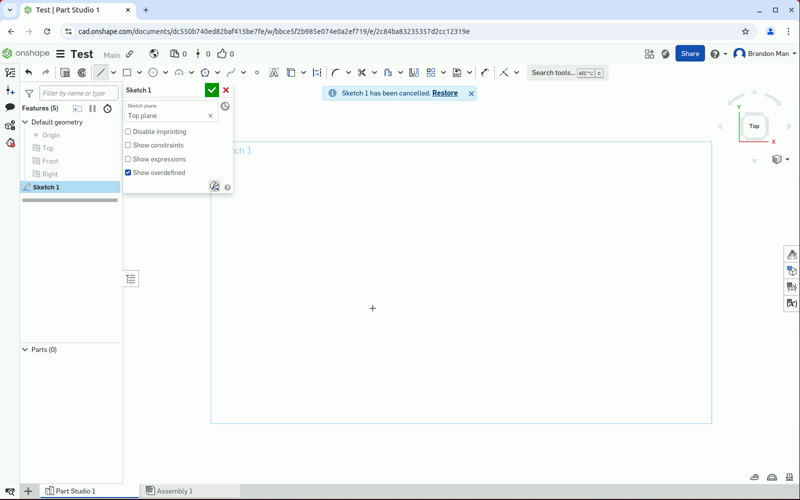
key_up(shift)
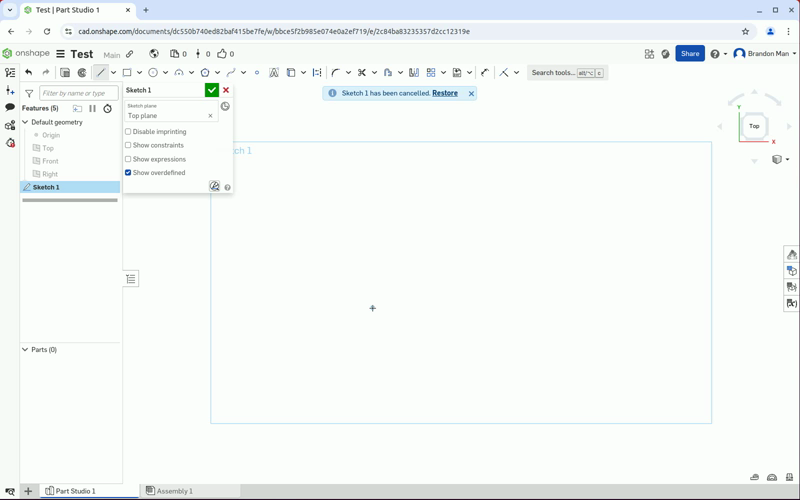
key_down(shift)
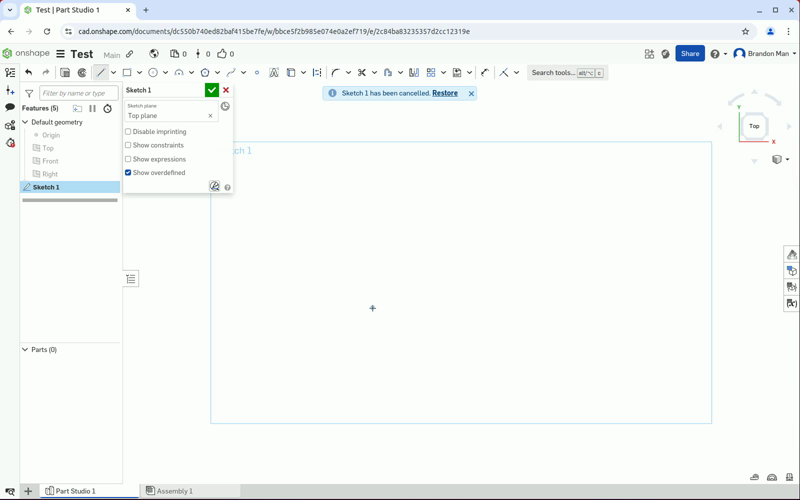
mouse_move(492, 307)
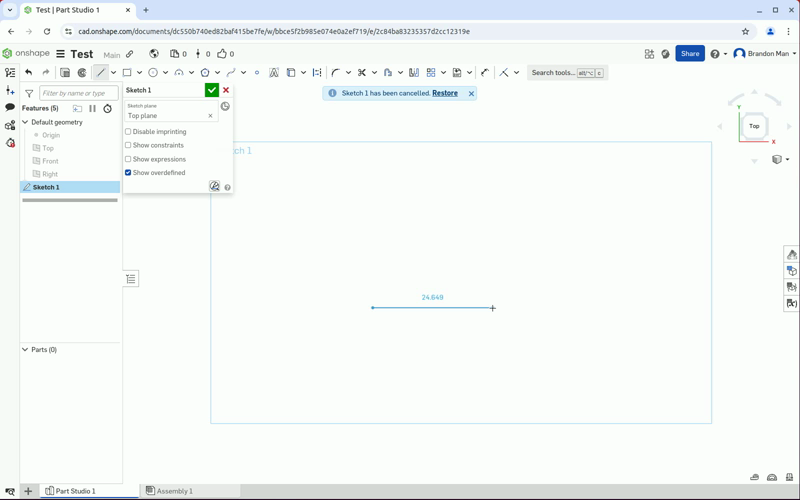
click(492, 307)
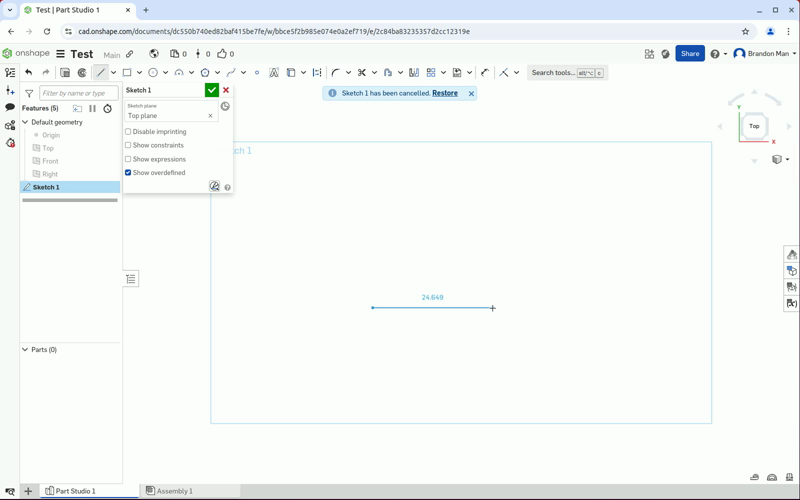
key_up(shift)
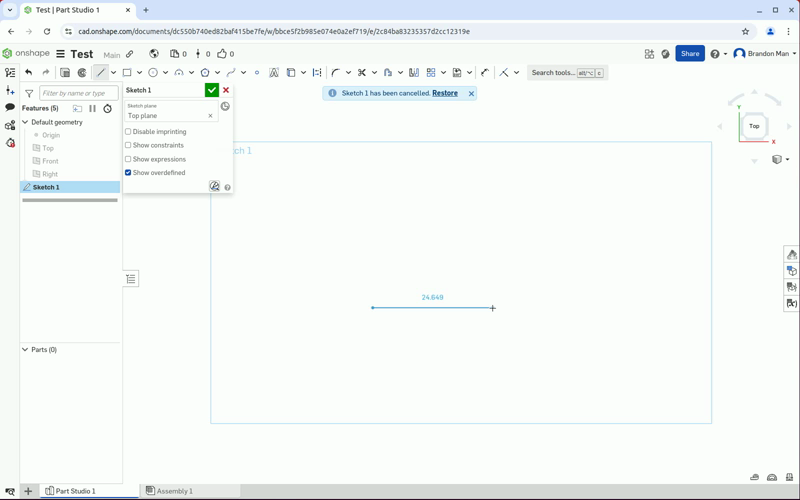
key(esc)
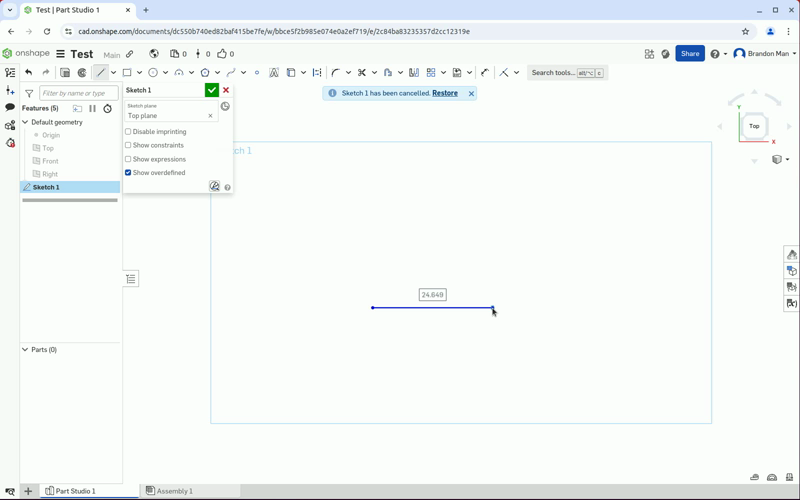
key(a)
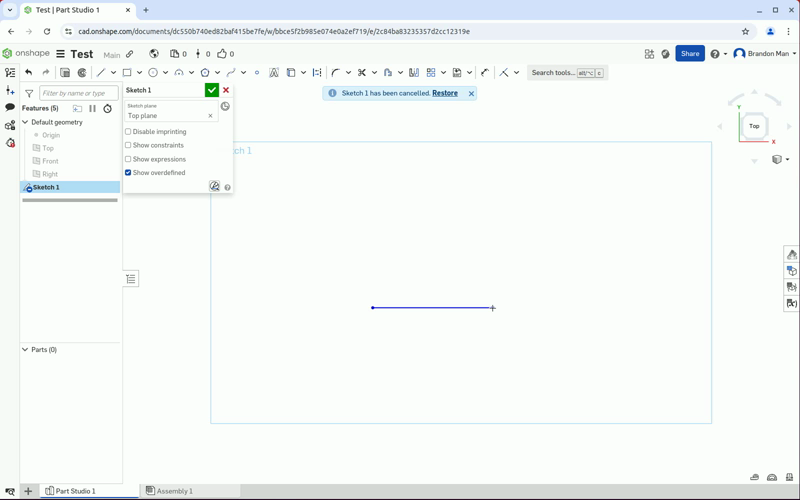
mouse_move(492, 307)
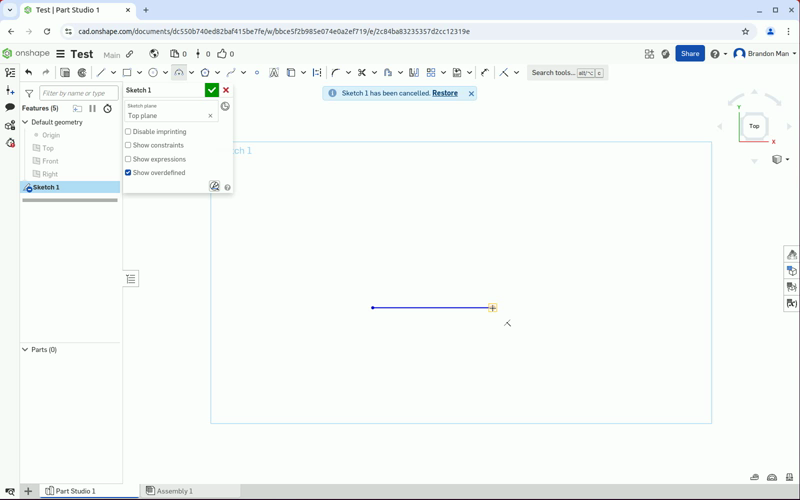
click(492, 307)
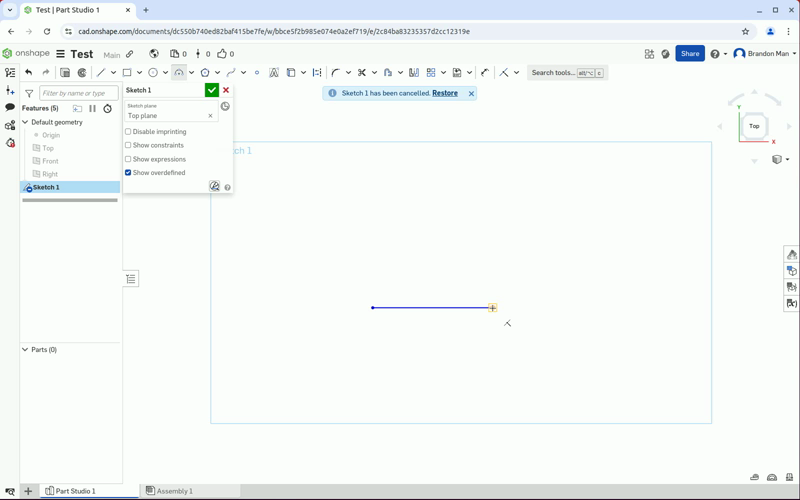
key_down(shift)
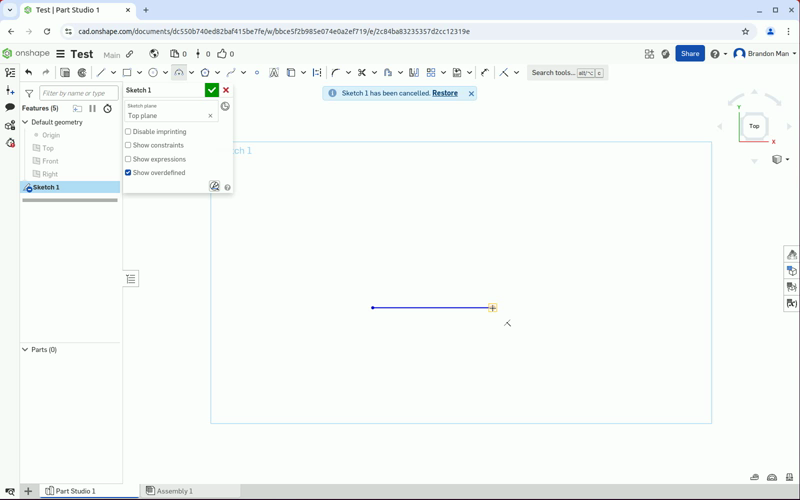
mouse_move(492, 257)
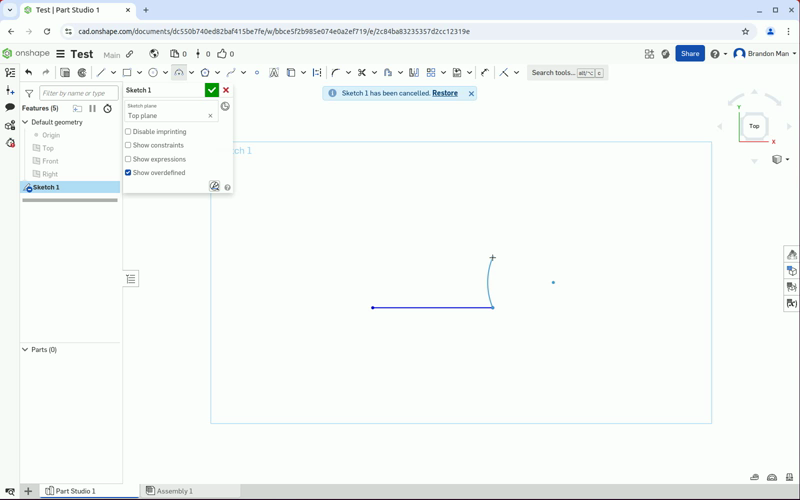
click(492, 257)
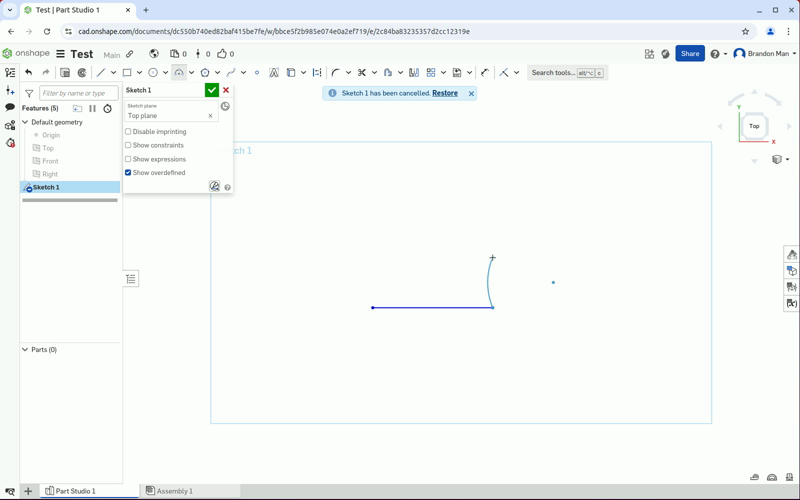
mouse_move(517, 282)
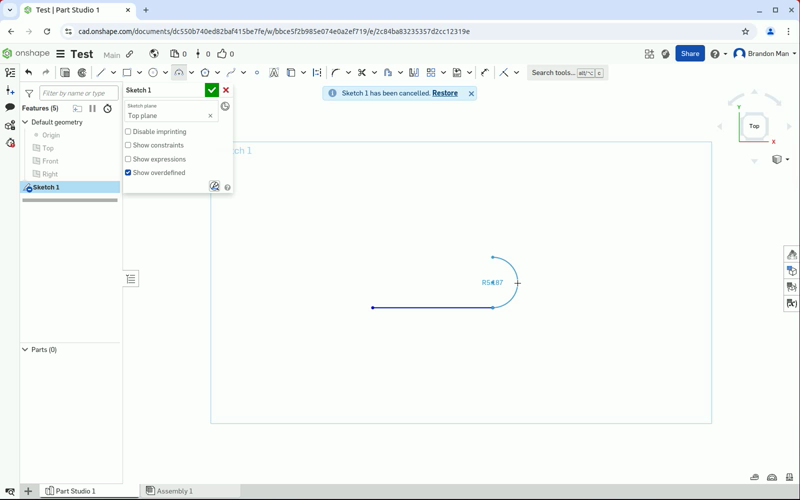
click(517, 282)
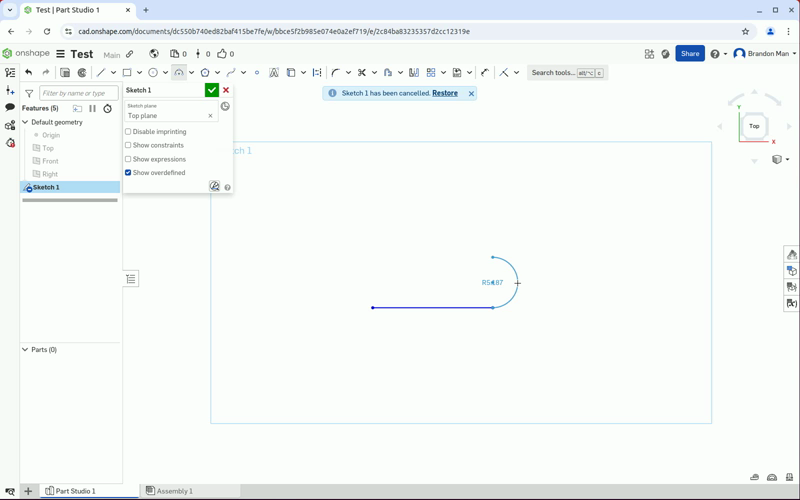
key_up(shift)
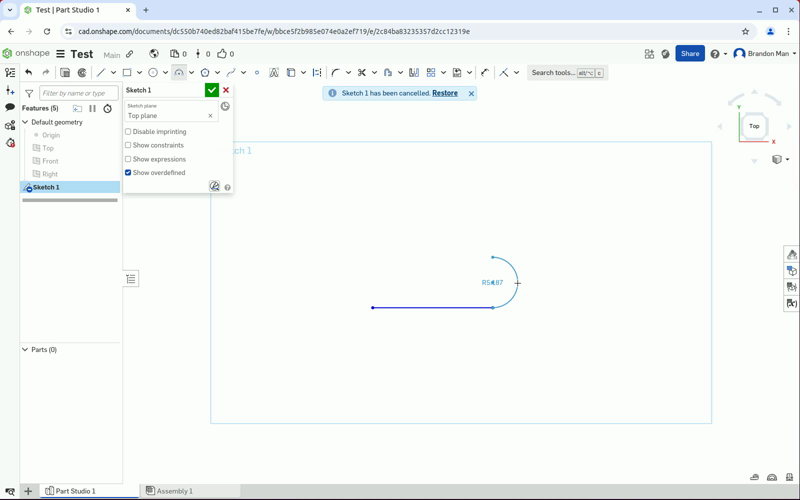
key(esc)
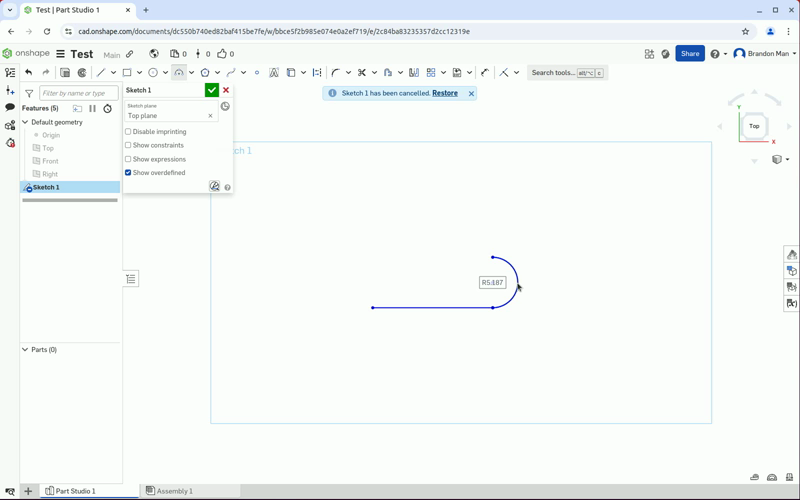
key(l)
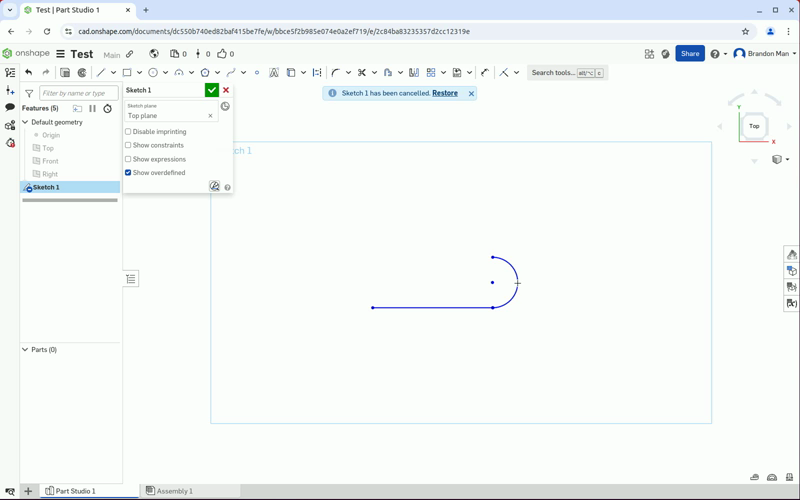
mouse_move(492, 257)
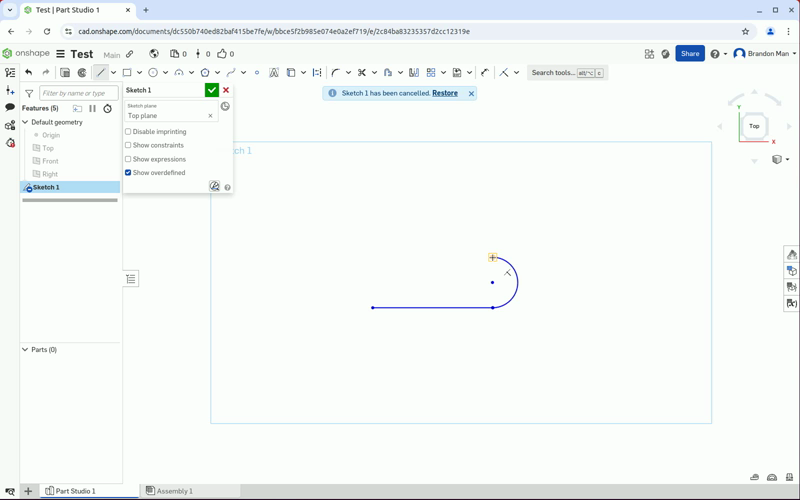
click(492, 257)
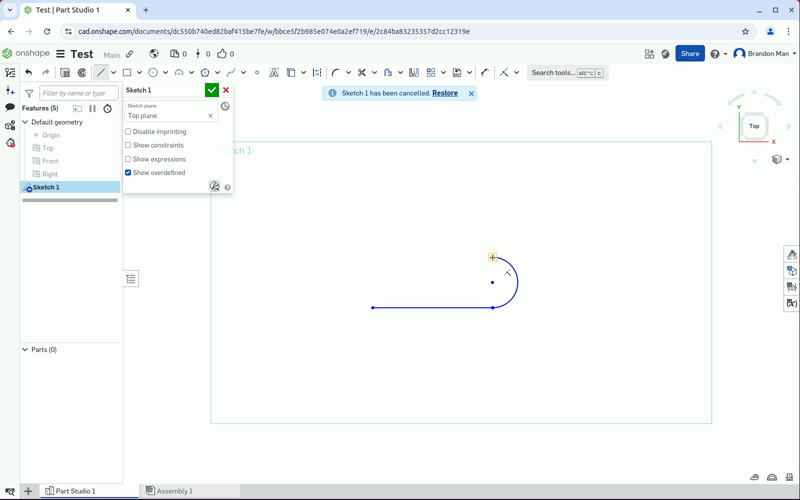
key_down(shift)
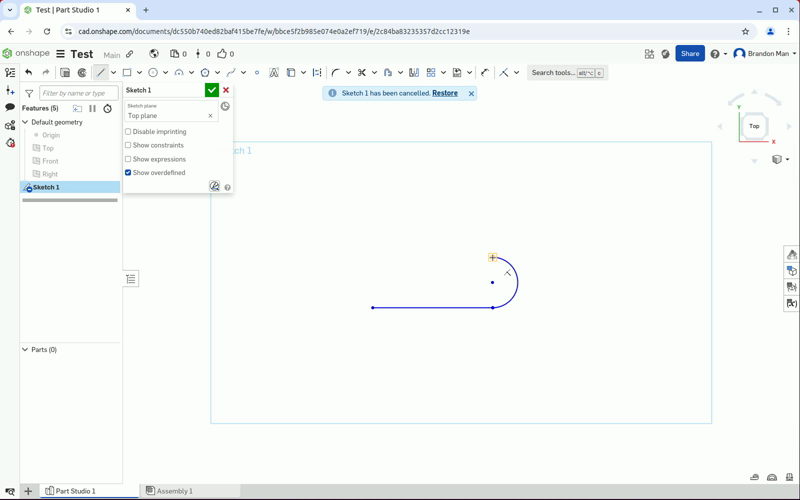
mouse_move(372, 257)
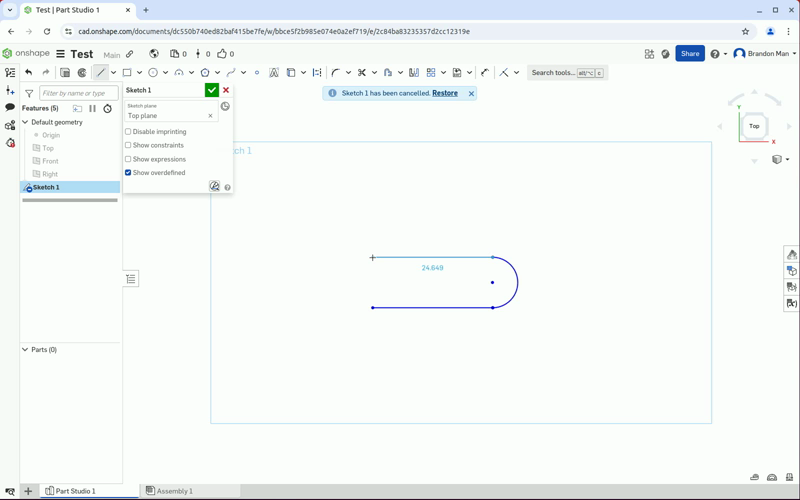
click(372, 257)
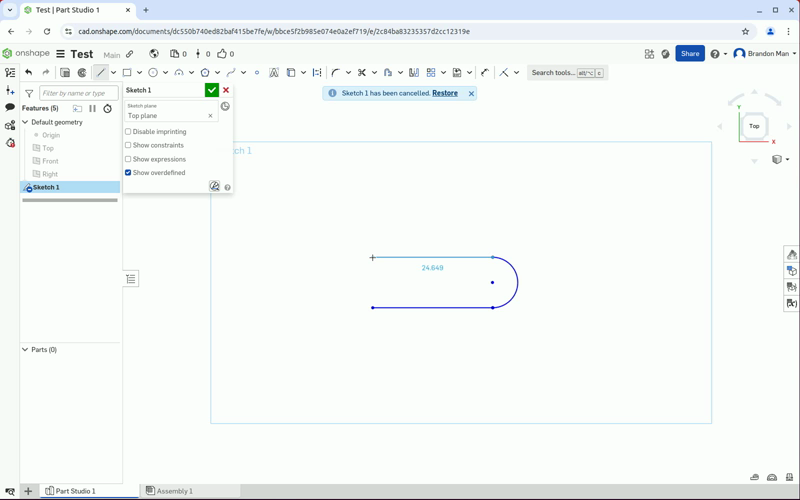
key_up(shift)
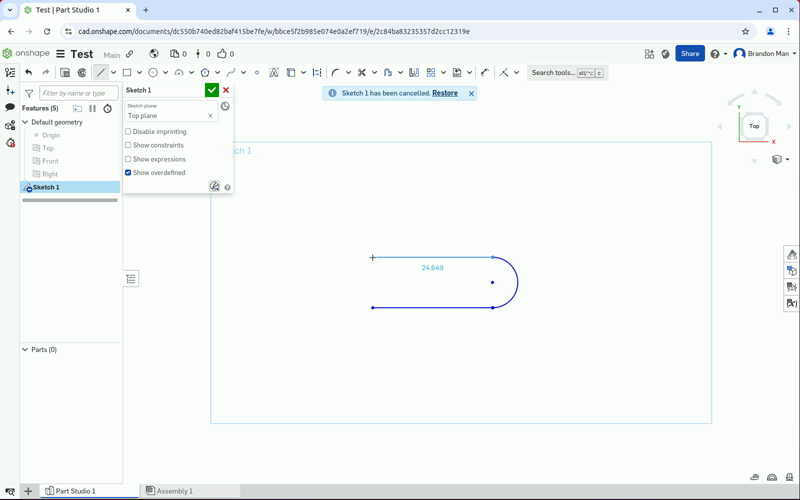
key(esc)
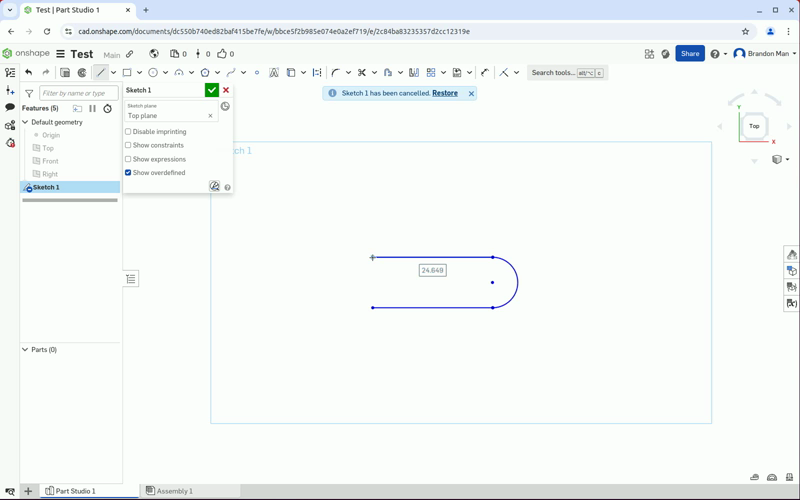
key(a)
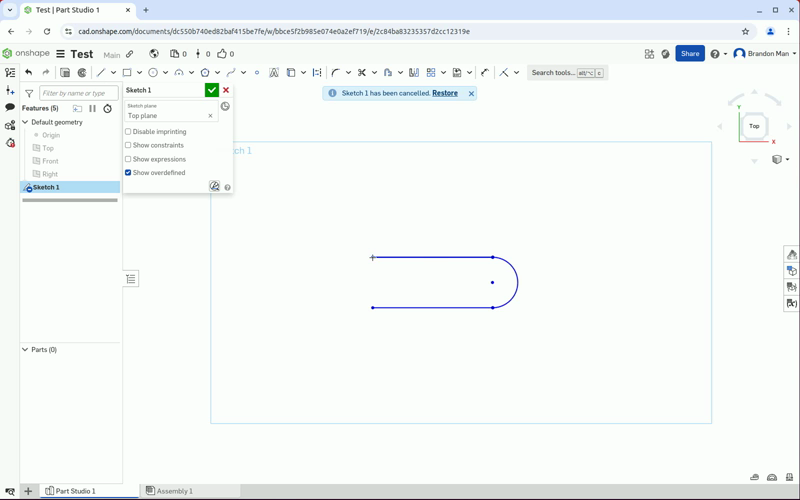
mouse_move(372, 257)
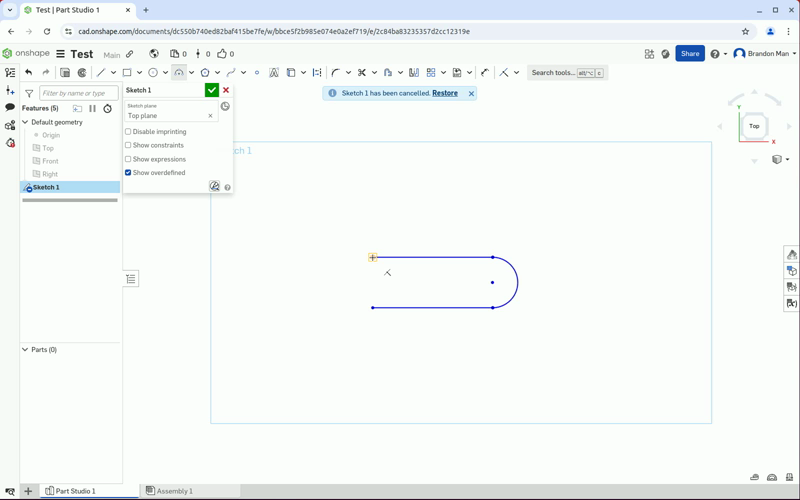
click(372, 257)
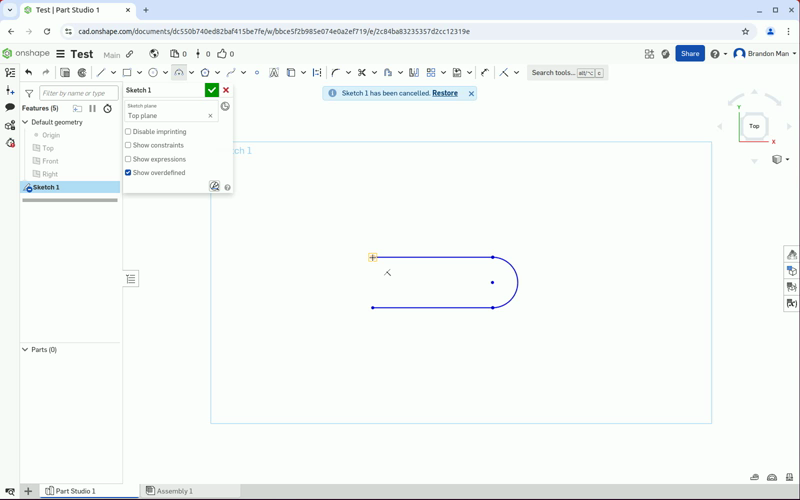
mouse_move(372, 307)
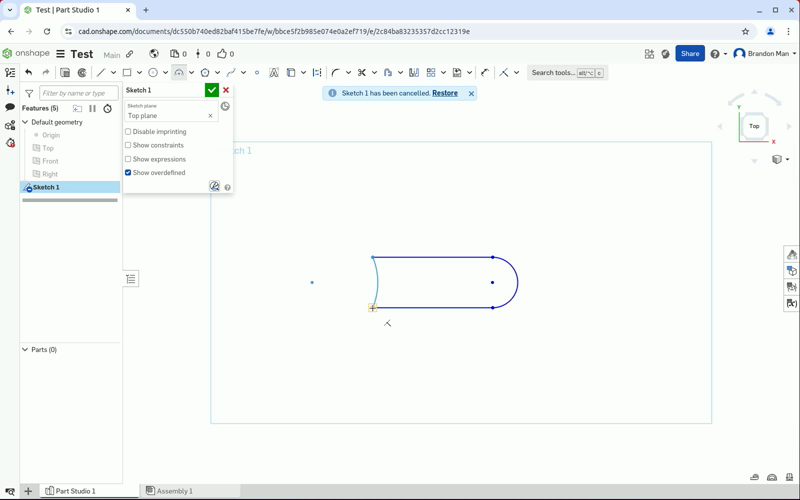
click(372, 307)
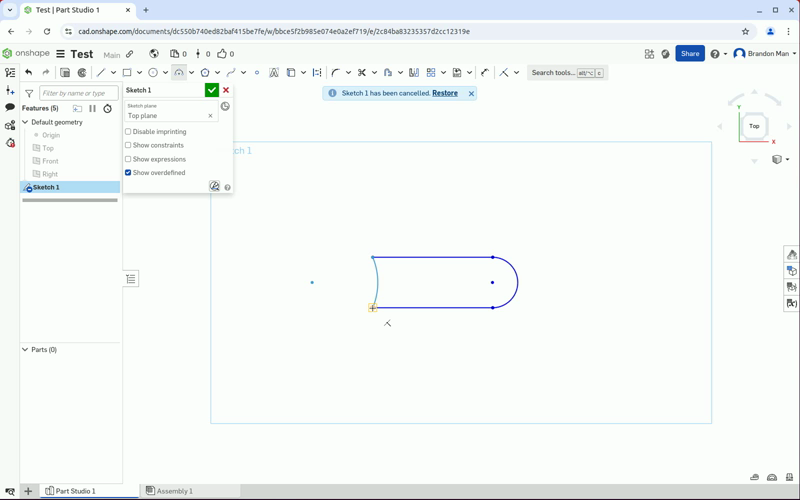
key_down(shift)
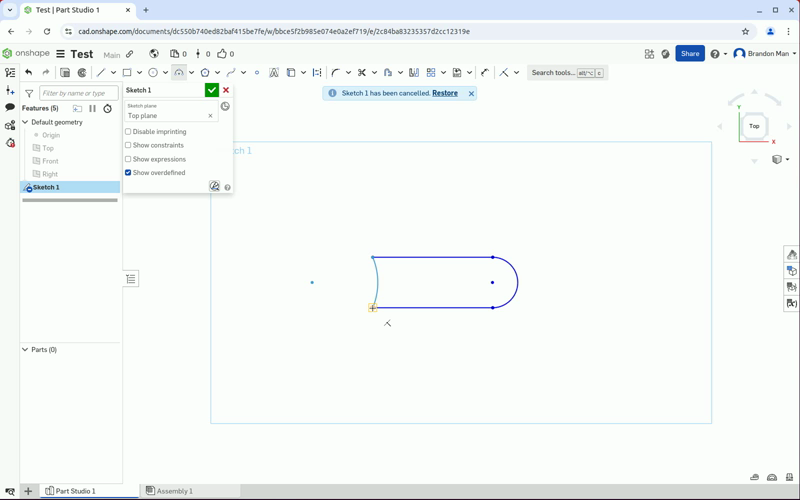
mouse_move(347, 282)
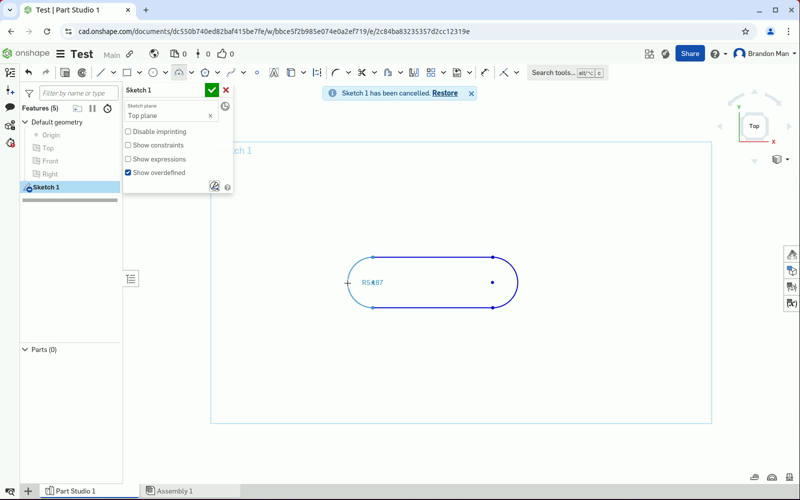
click(347, 282)
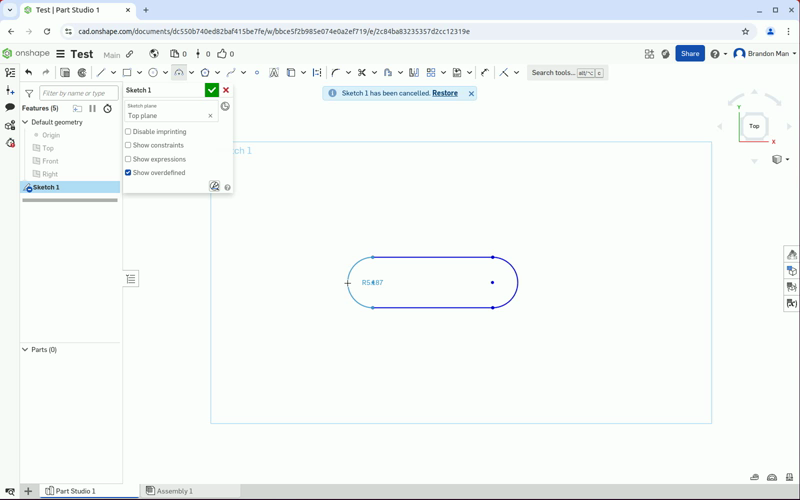
key_up(shift)
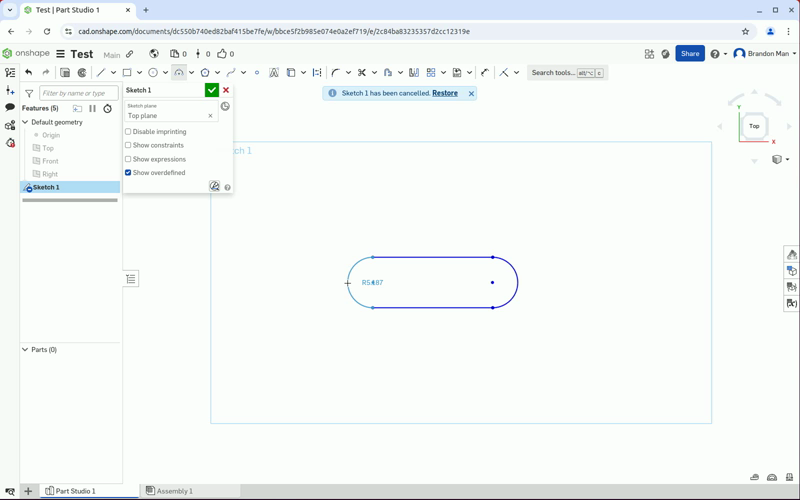
key(esc)
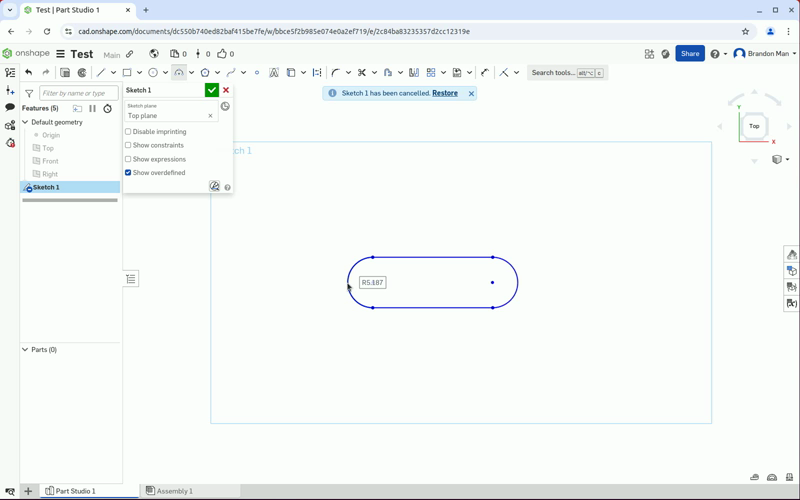
key(c)
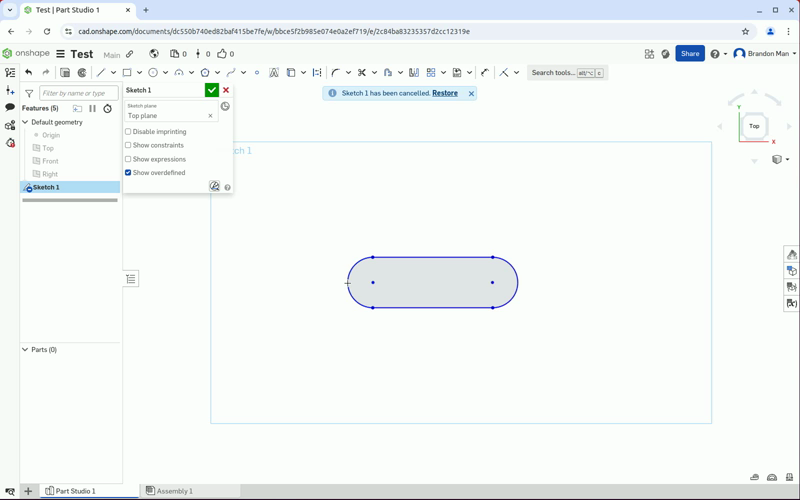
key_down(shift)
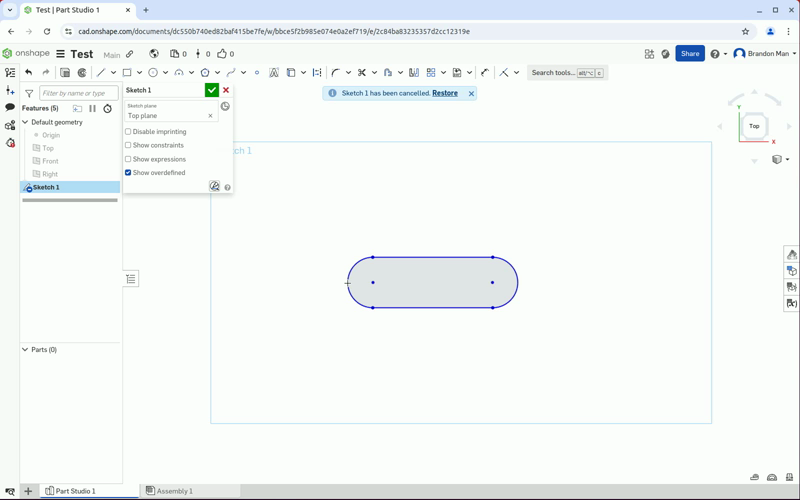
mouse_move(372, 283)
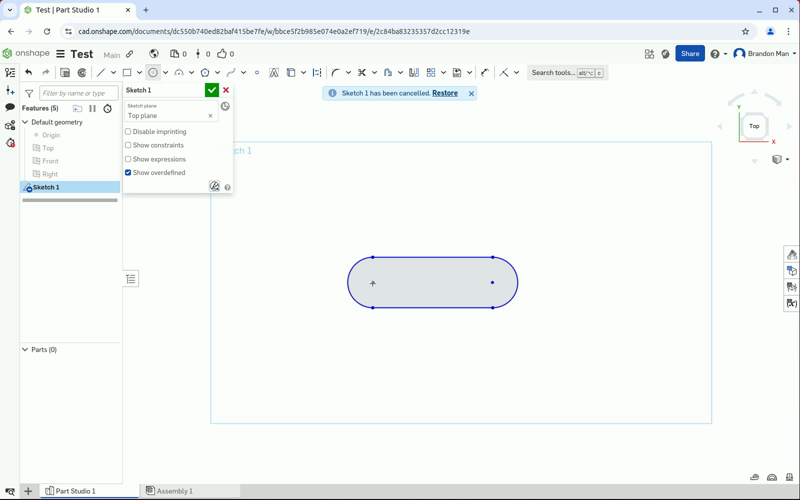
scroll(6)
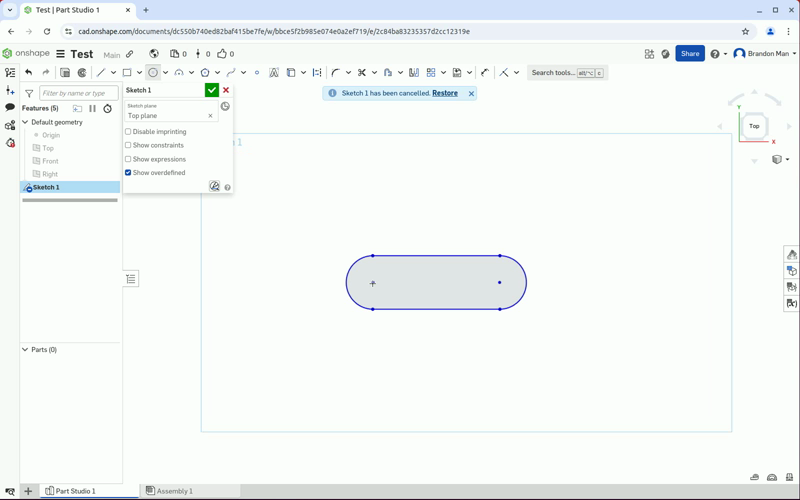
scroll(6)
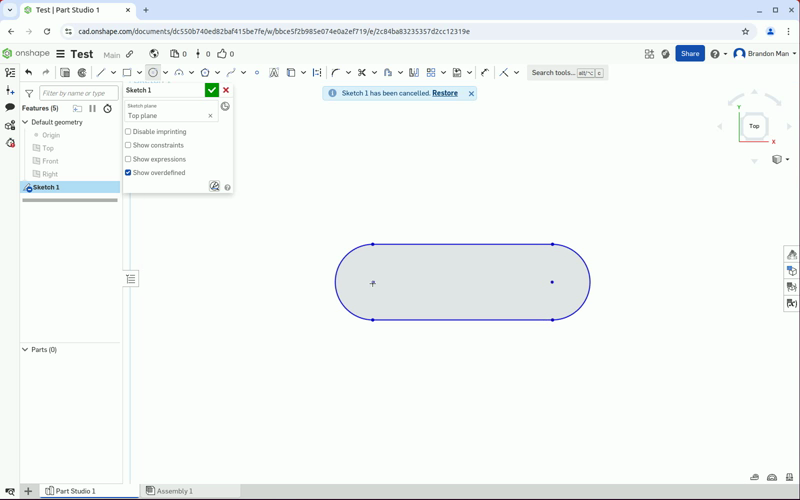
scroll(6)
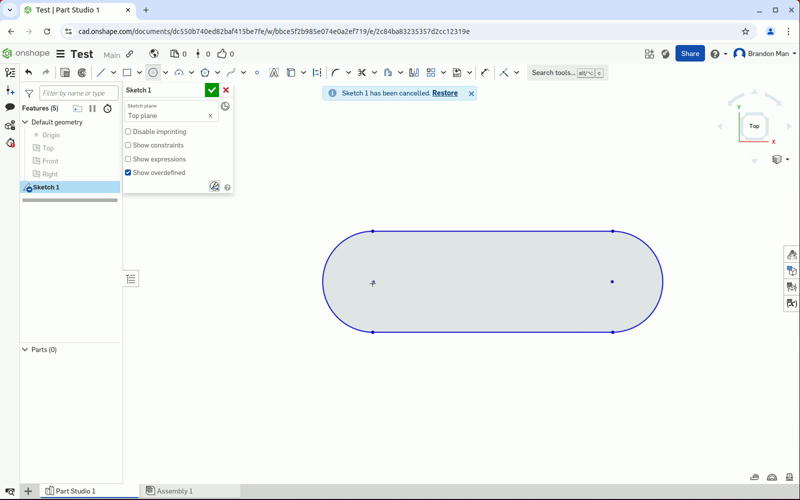
scroll(6)
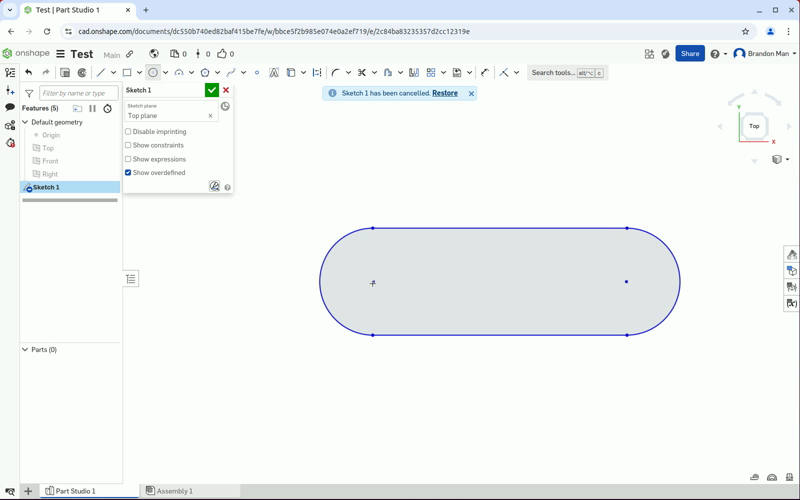
scroll(6)
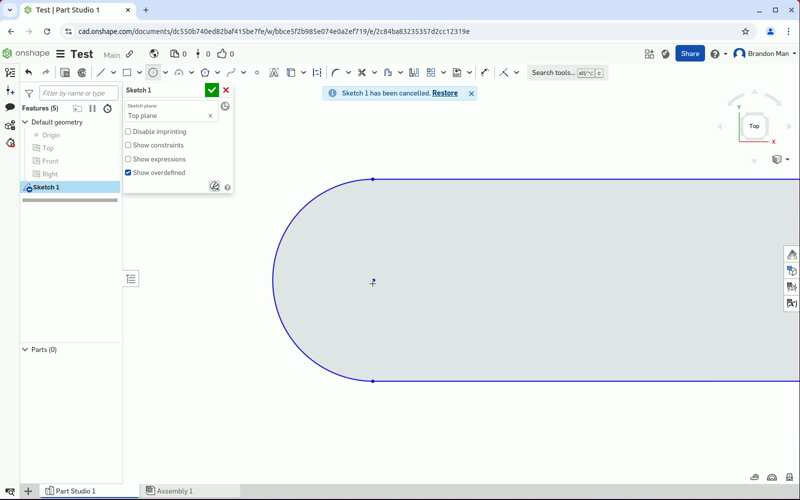
scroll(6)
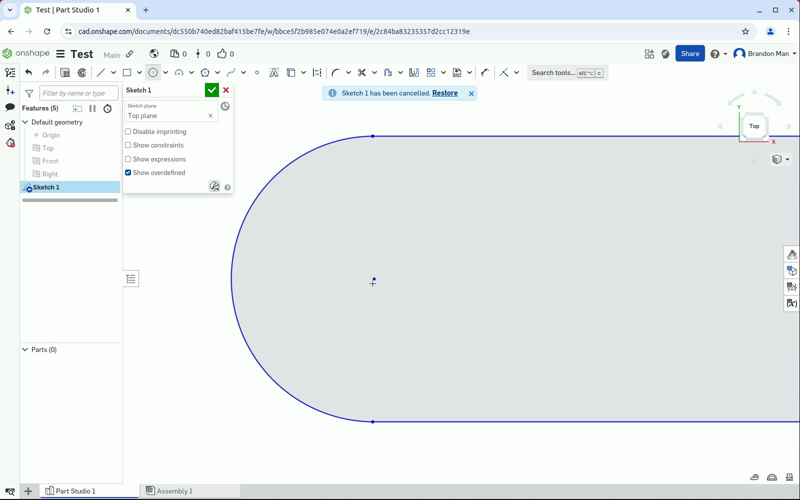
scroll(6)
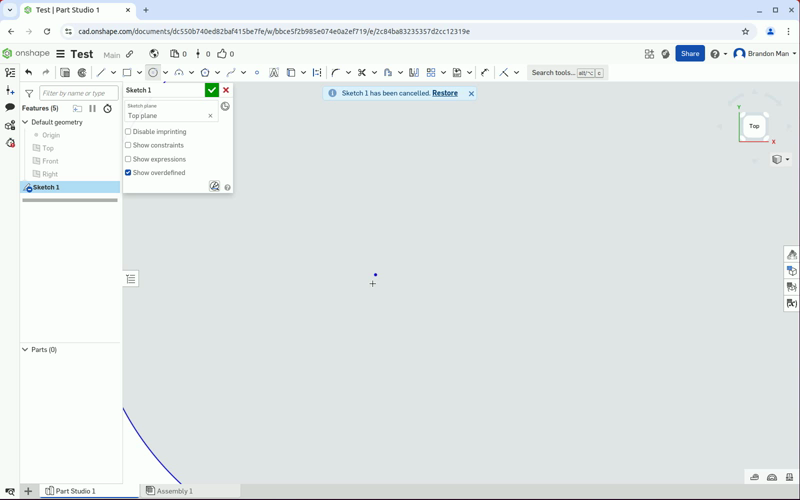
click(372, 283)
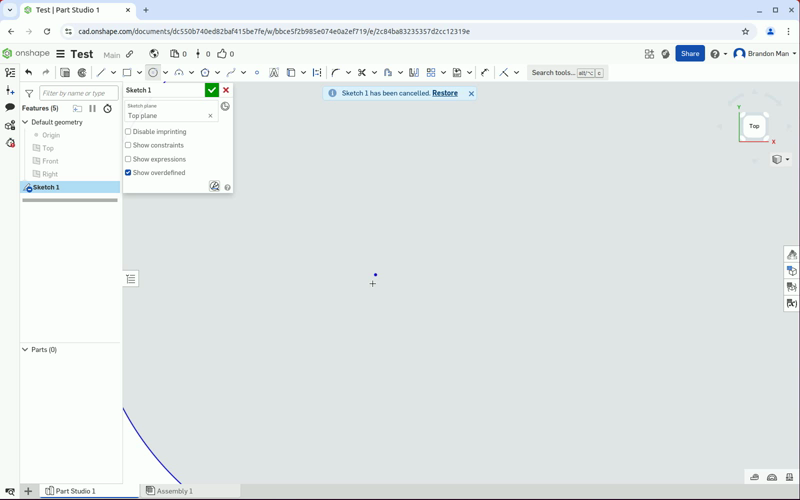
scroll(-6)
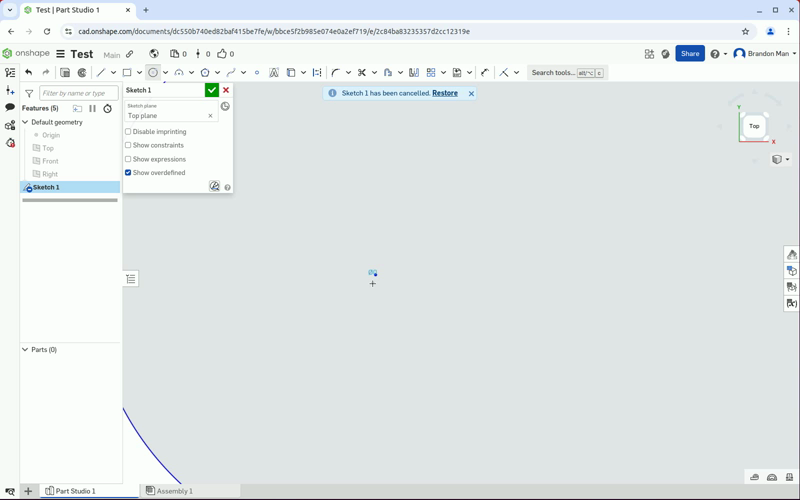
scroll(-6)
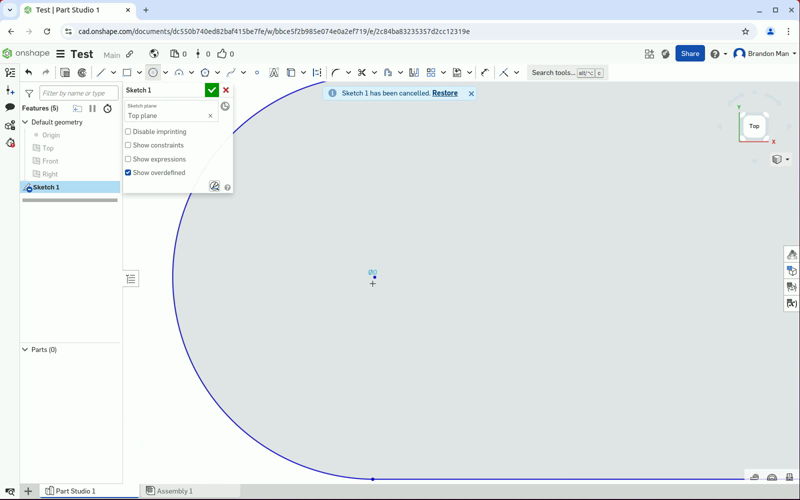
scroll(-6)
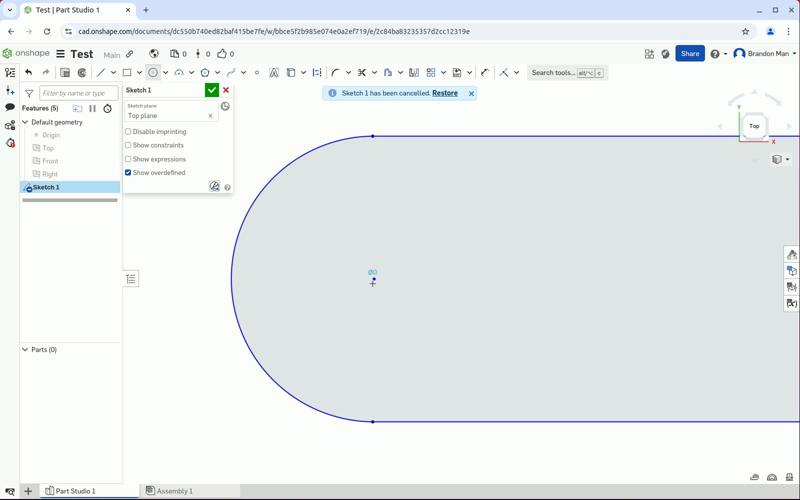
scroll(-6)
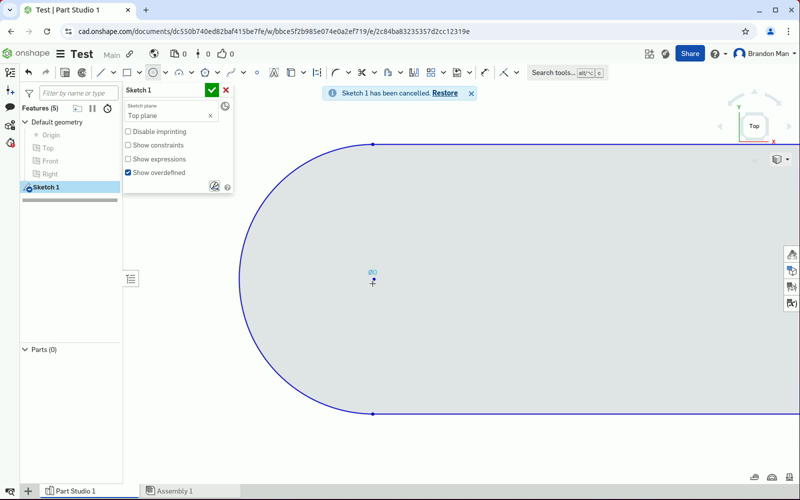
scroll(-6)
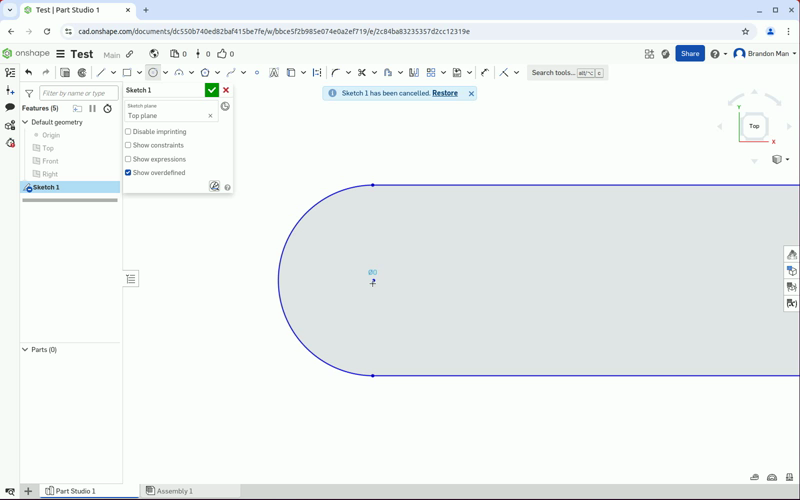
scroll(-6)
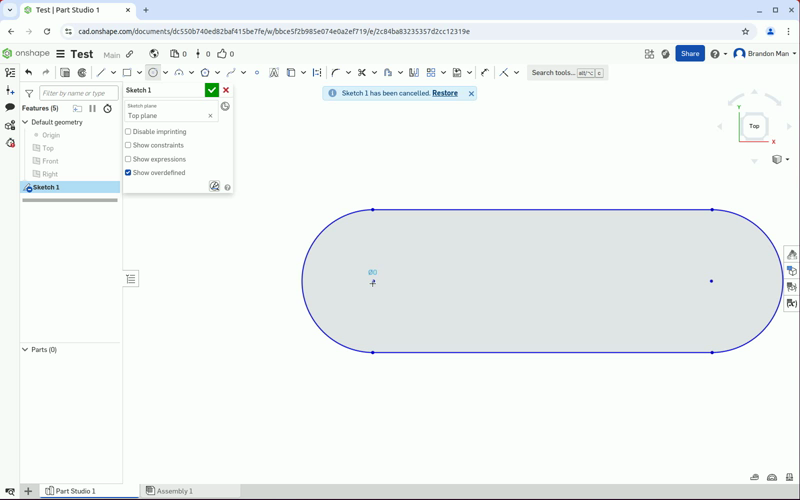
scroll(-6)
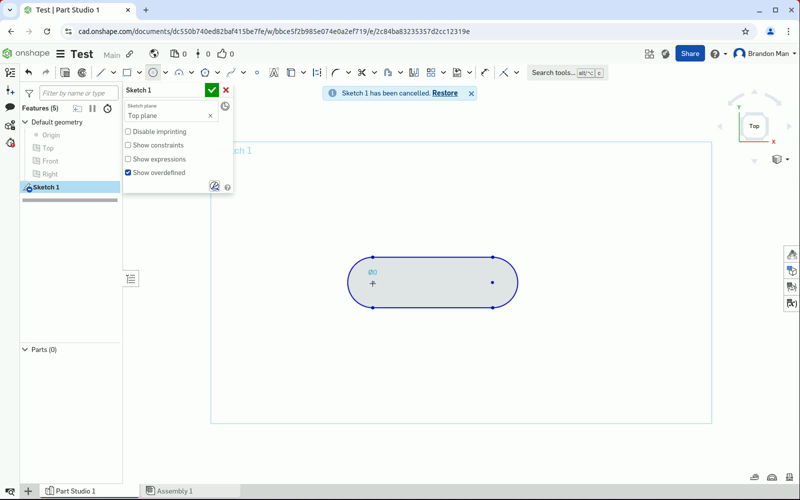
key_up(shift)
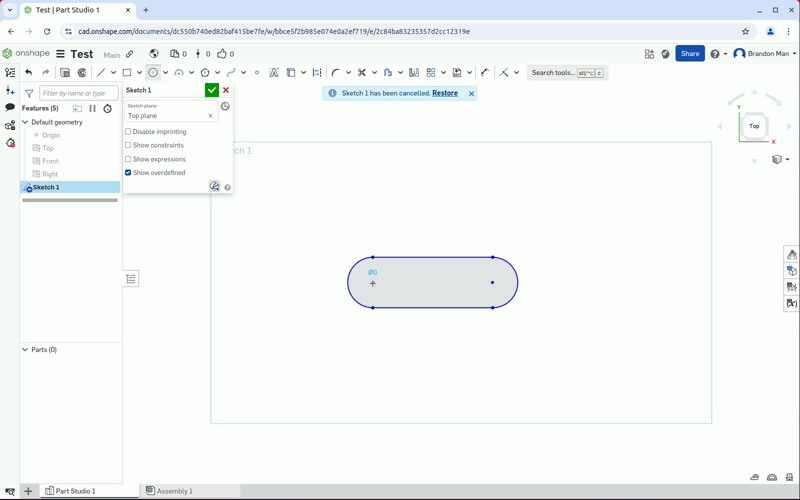
mouse_move(387, 283)
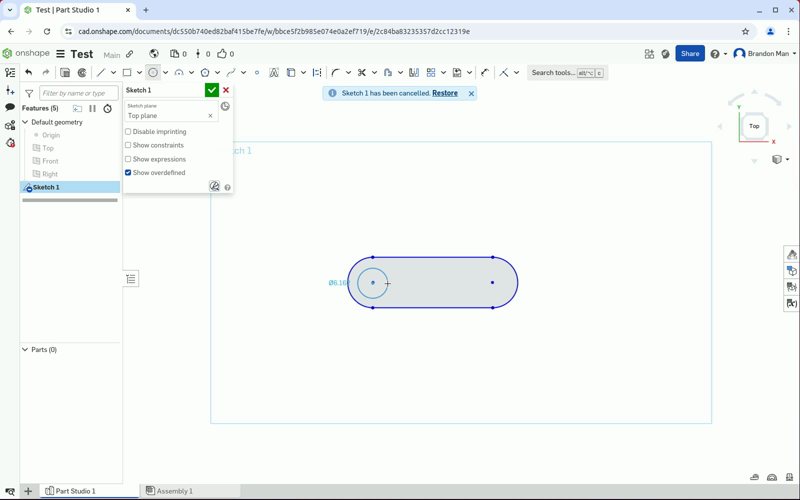
click(387, 283)
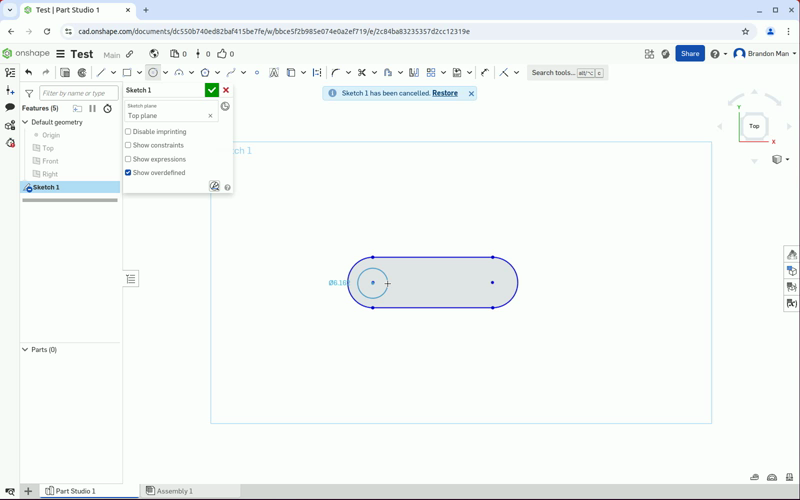
key(esc)
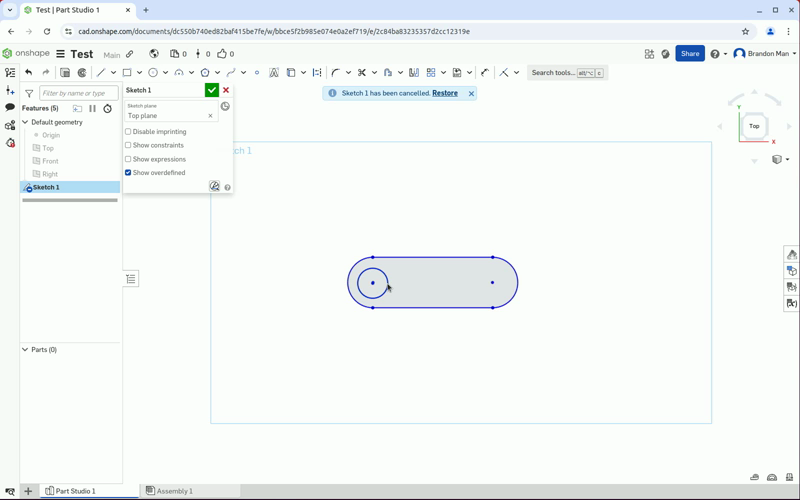
key(c)
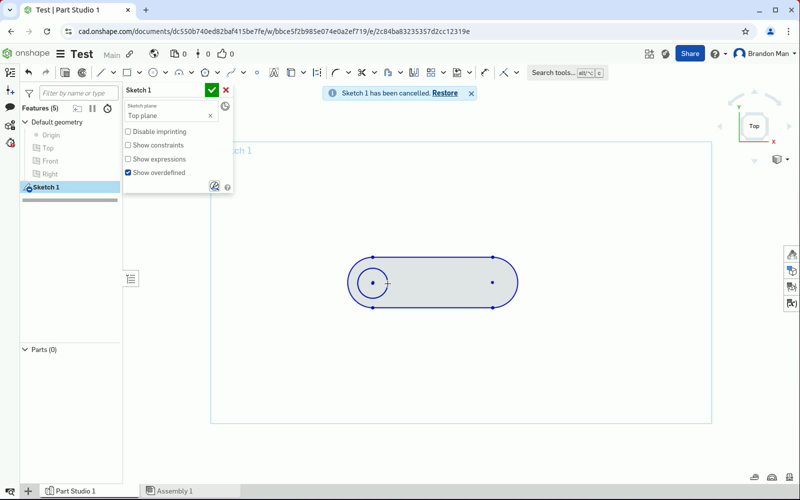
key_down(shift)
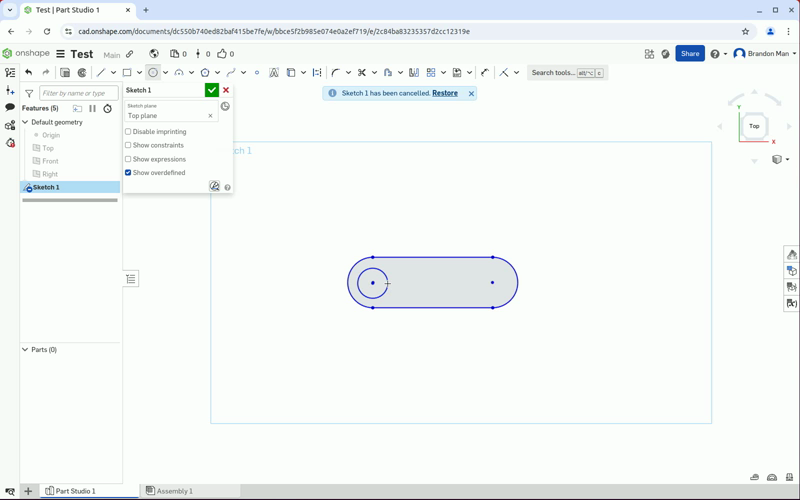
mouse_move(492, 283)
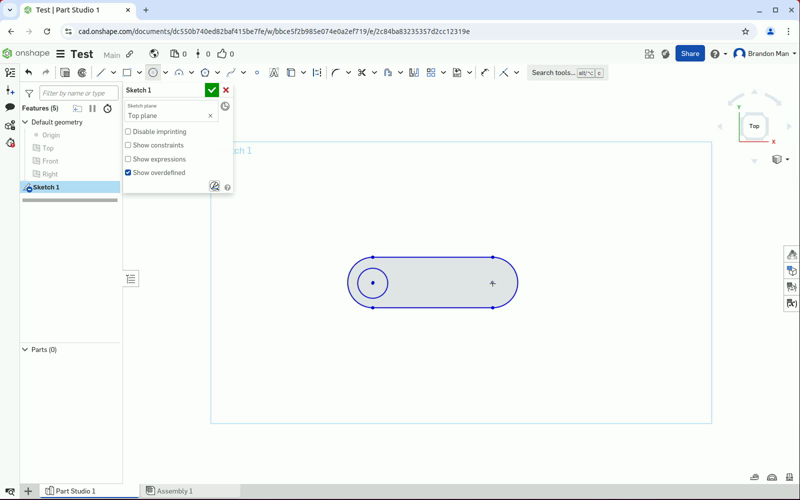
scroll(6)
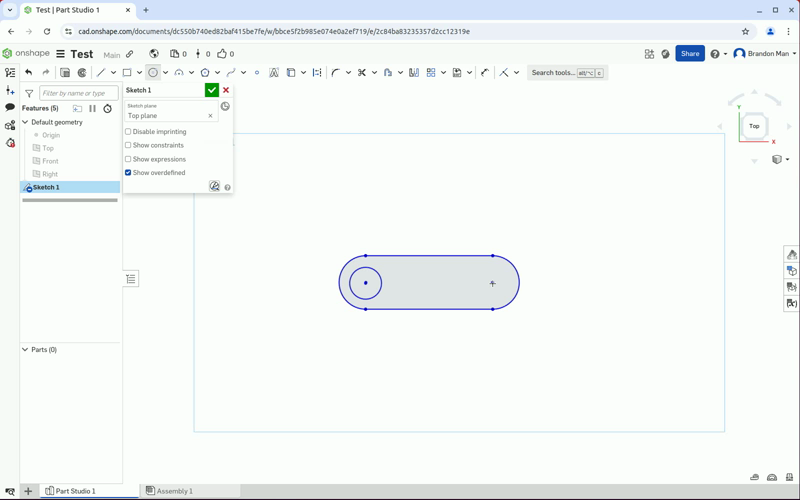
scroll(6)
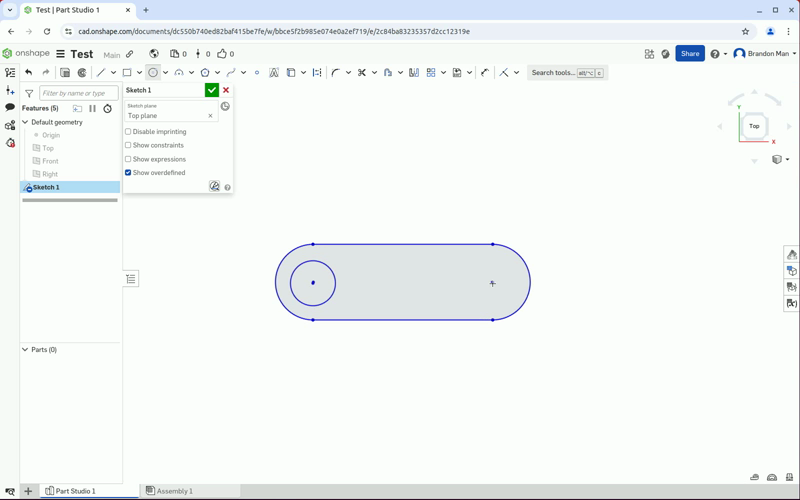
scroll(6)
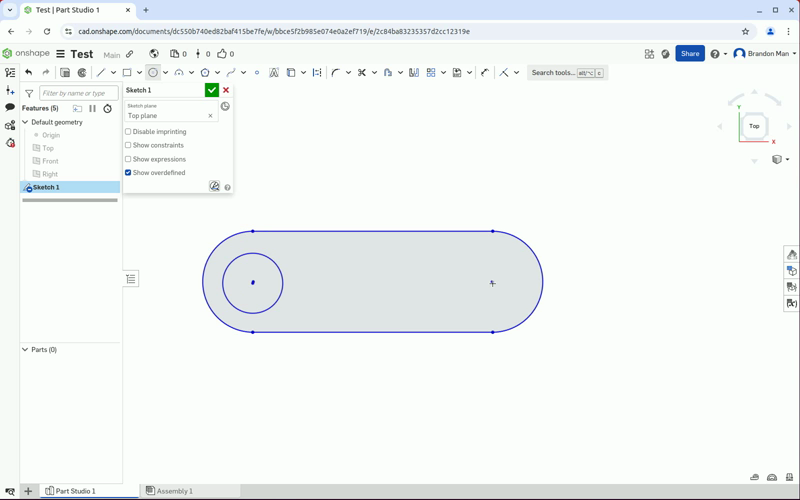
scroll(6)
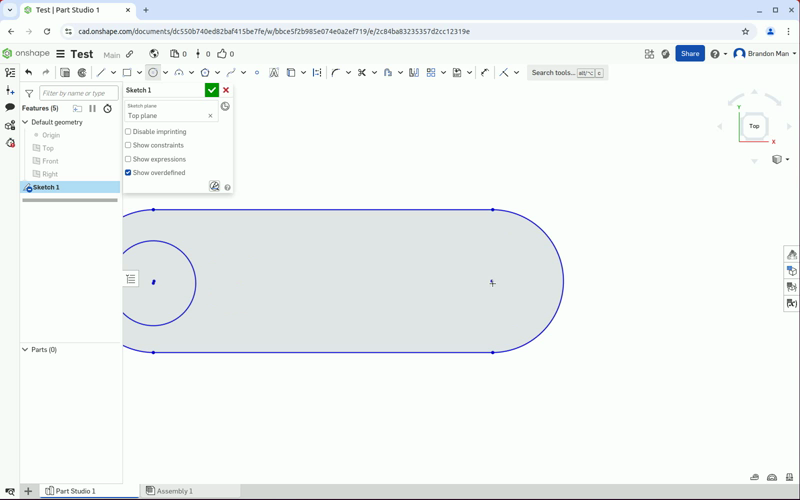
scroll(6)
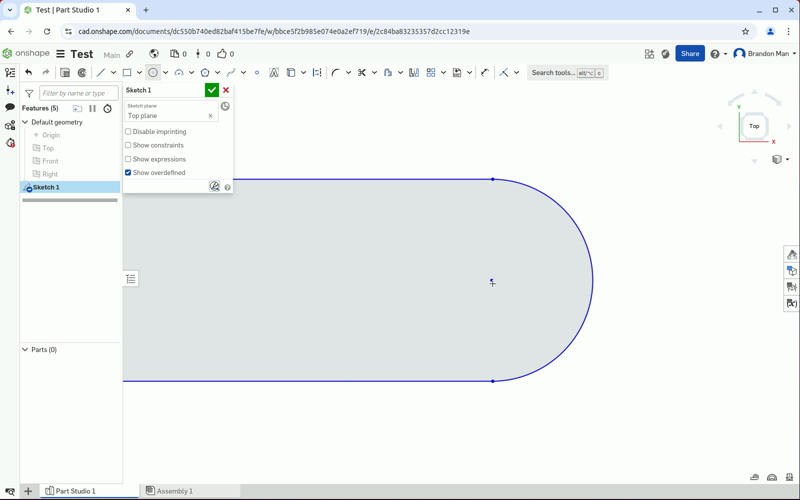
scroll(6)
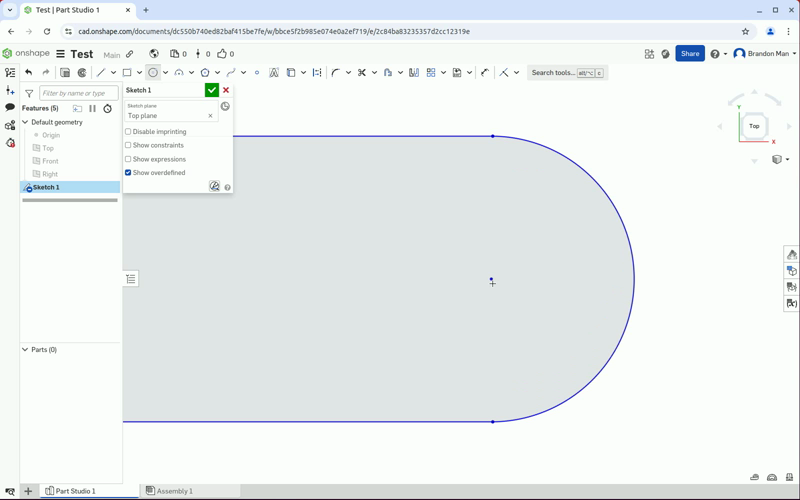
scroll(6)
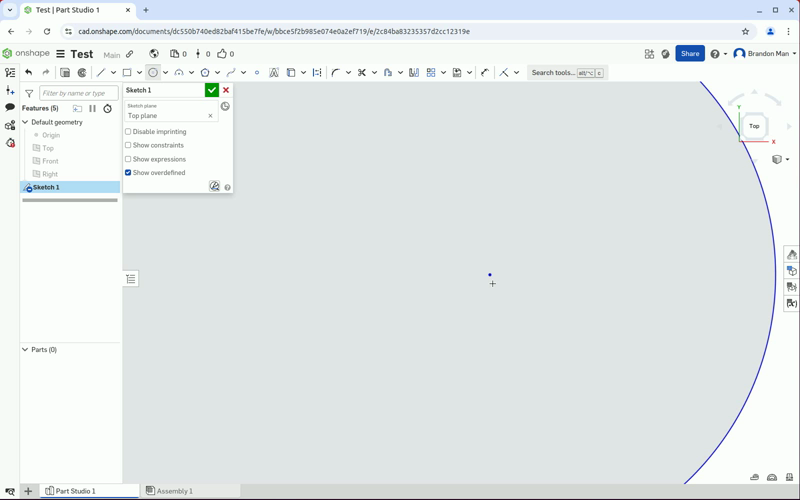
click(492, 283)
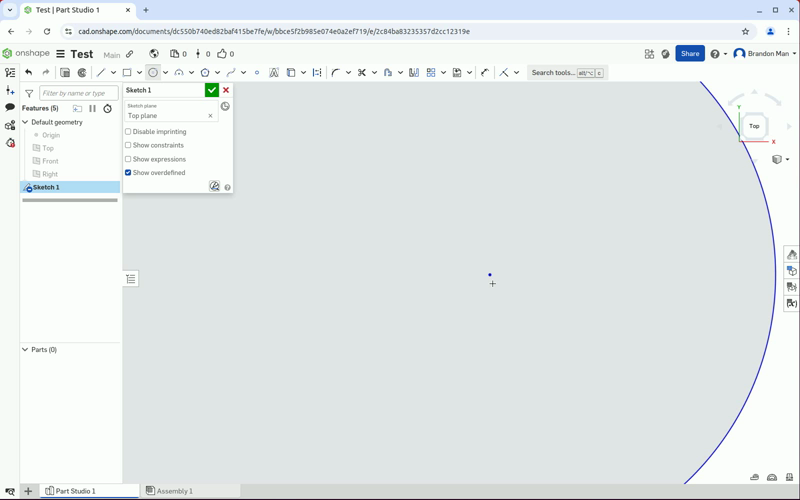
scroll(-6)
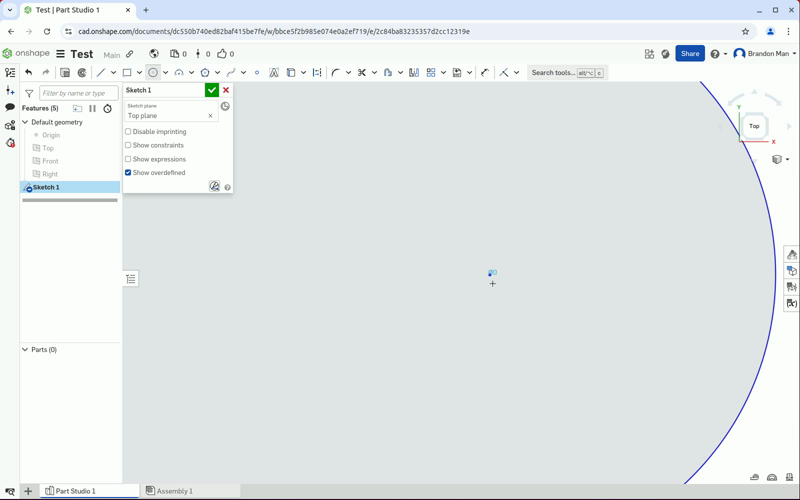
scroll(-6)
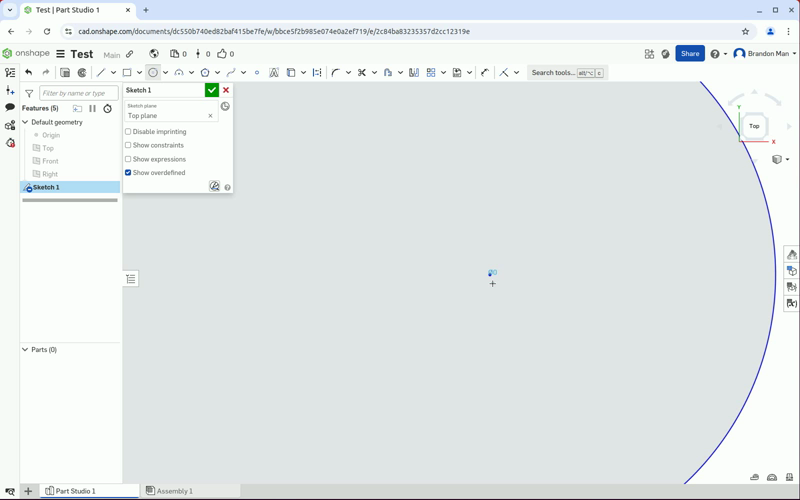
scroll(-6)
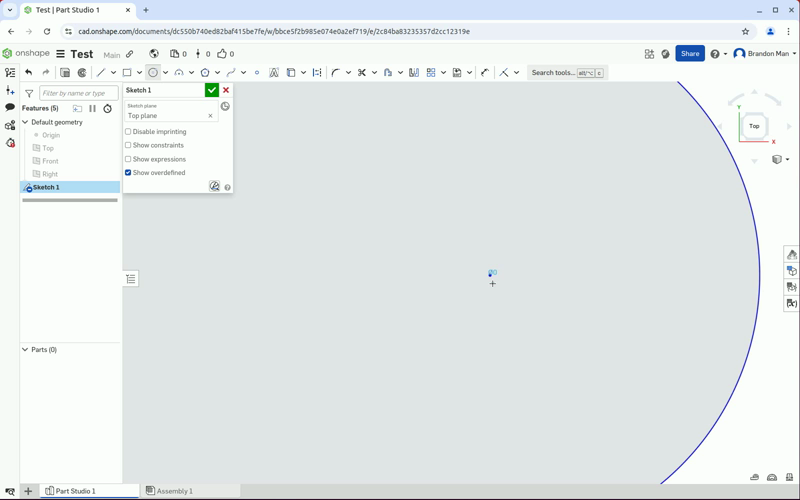
scroll(-6)
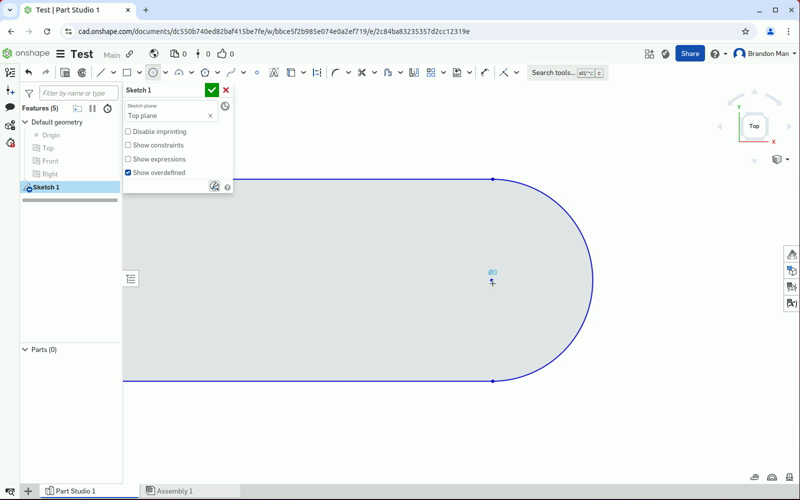
scroll(-6)
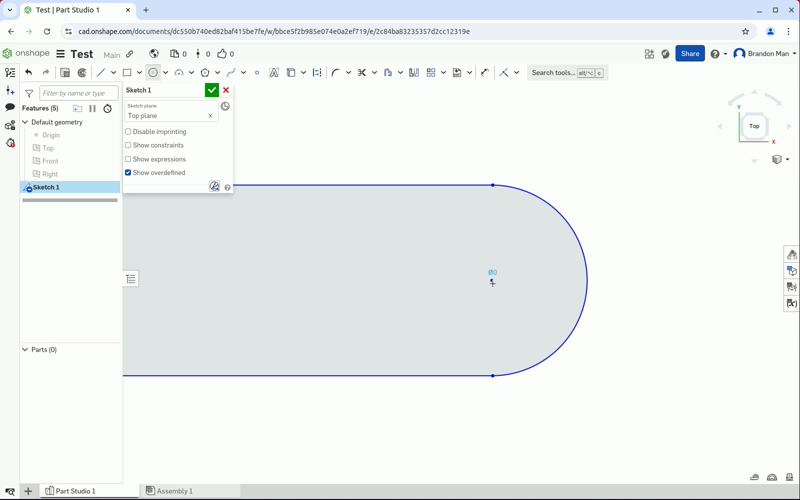
scroll(-6)
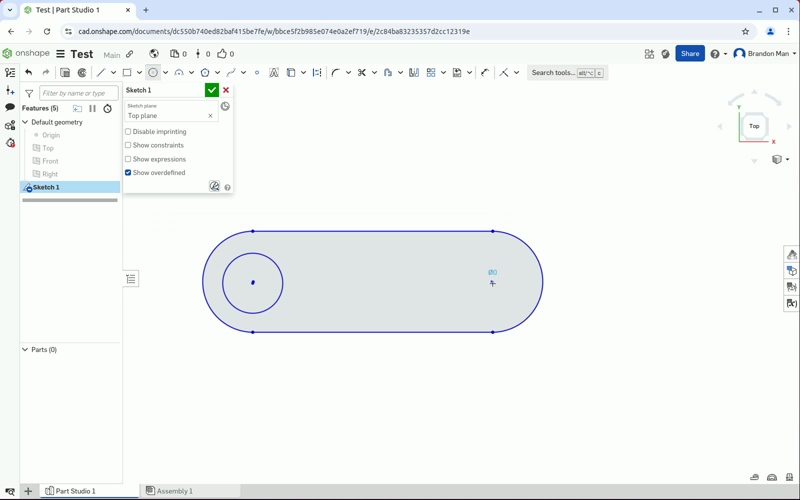
scroll(-6)
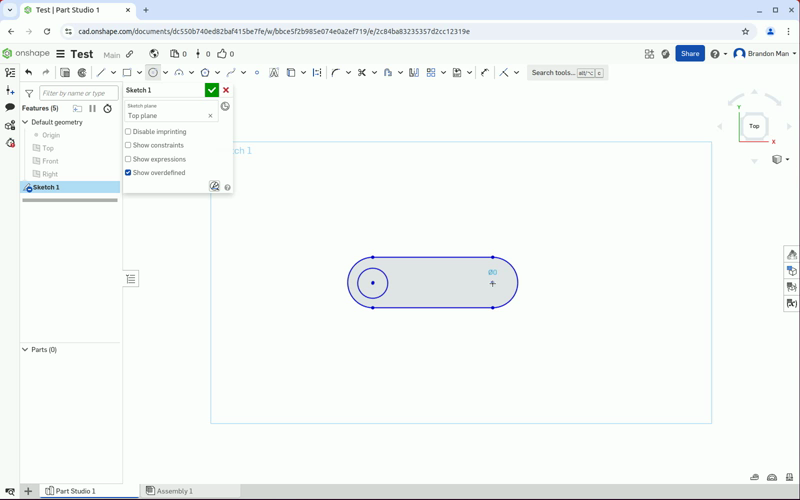
key_up(shift)
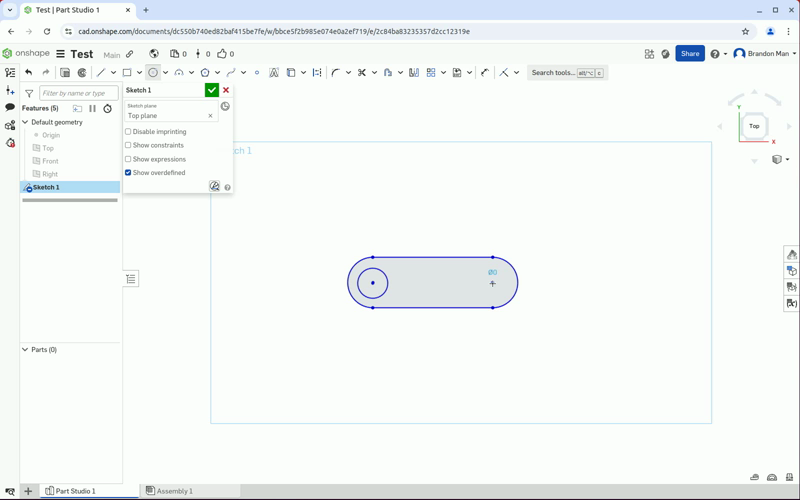
mouse_move(507, 283)
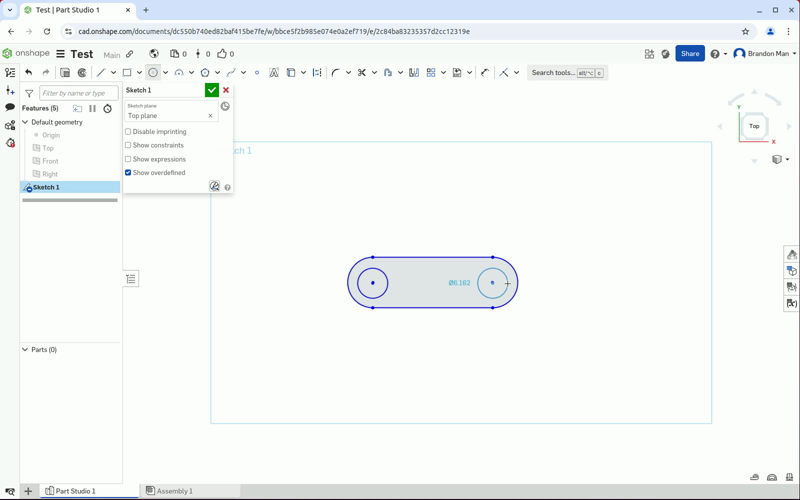
click(507, 283)
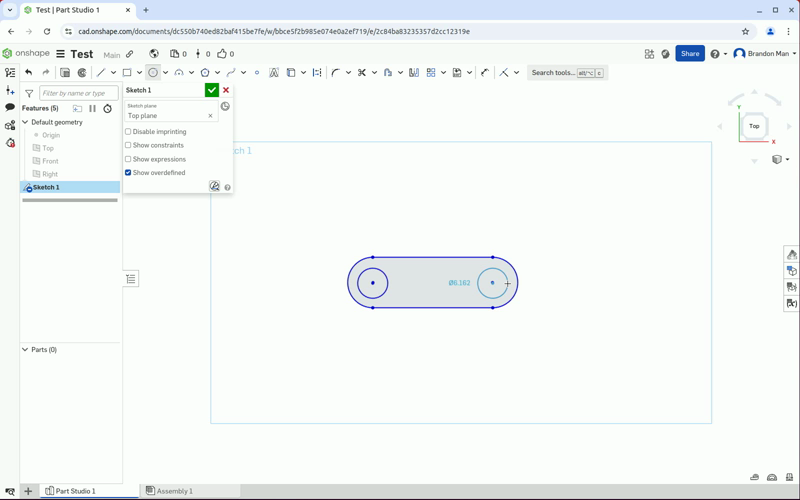
key(esc)
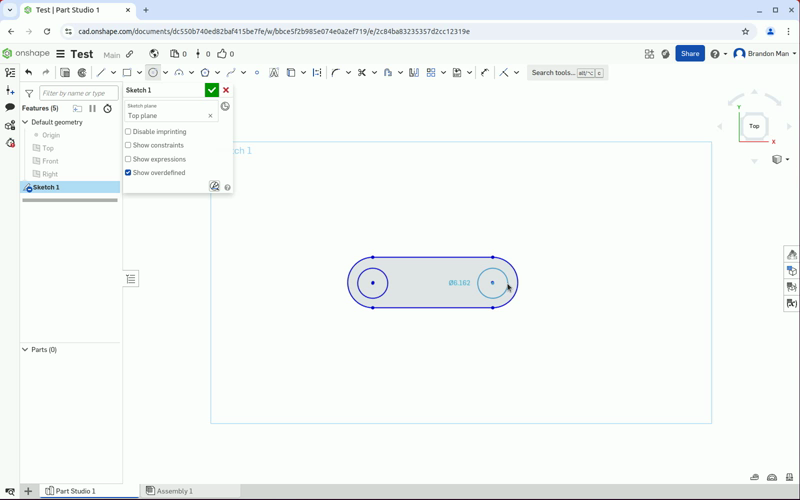
mouse_move(428, 281)
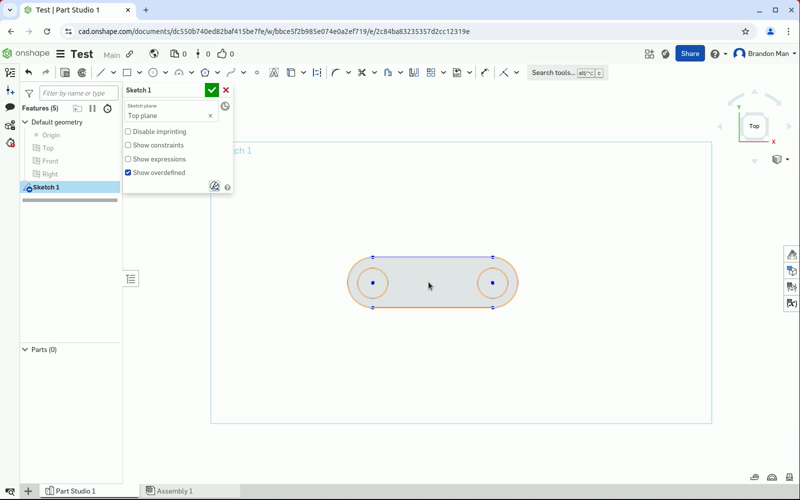
click(428, 281)
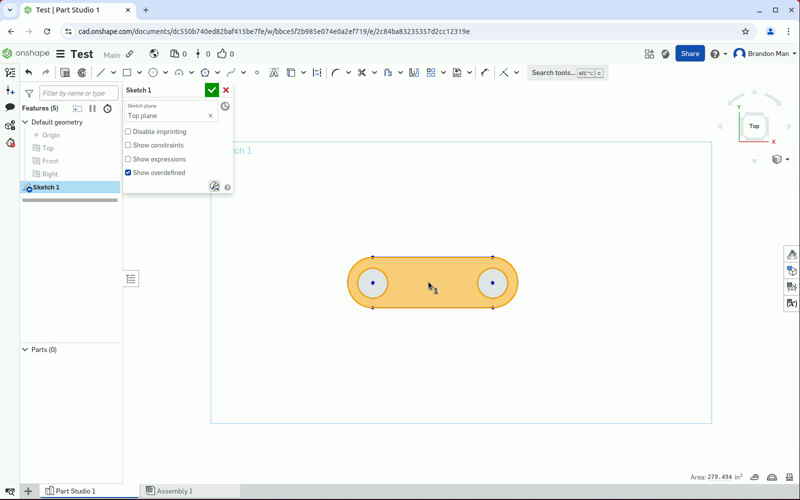
mouse_move(73, 352)
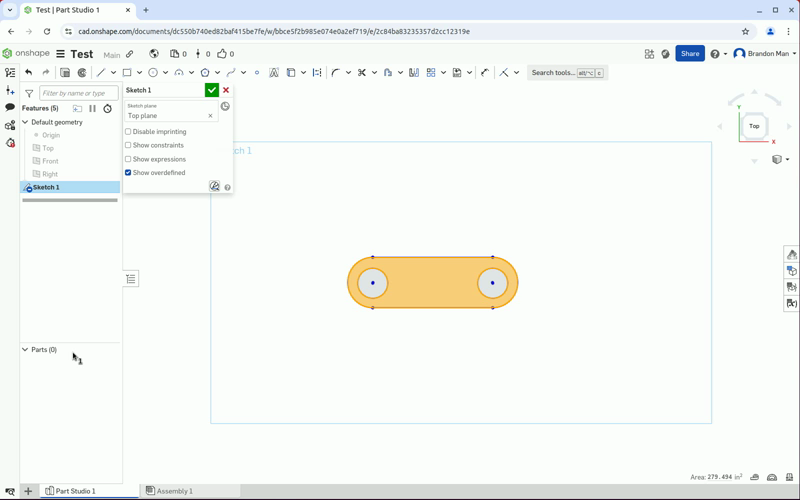
key(shift+y)
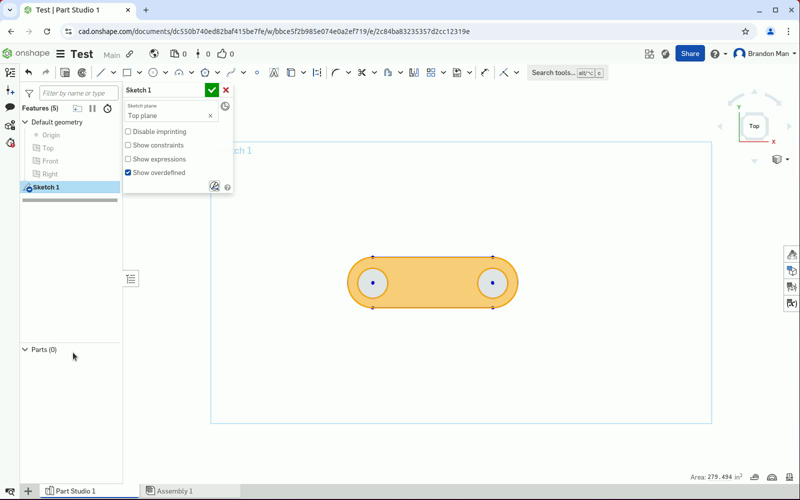
key(shift+e)
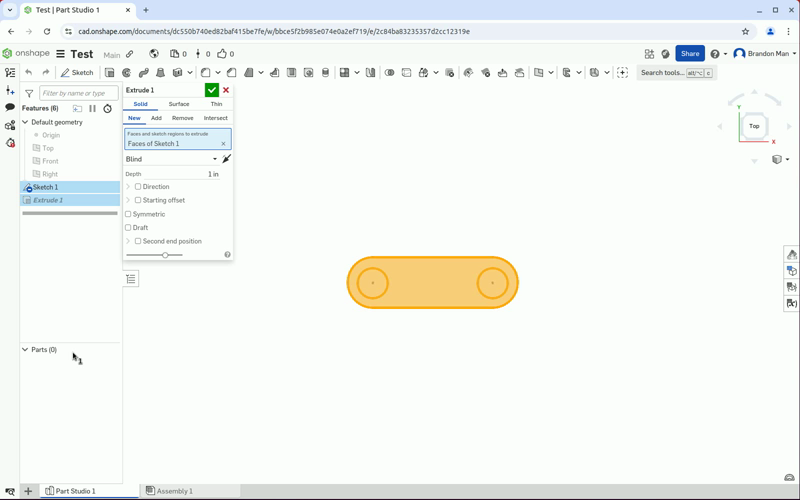
mouse_move(143, 106)
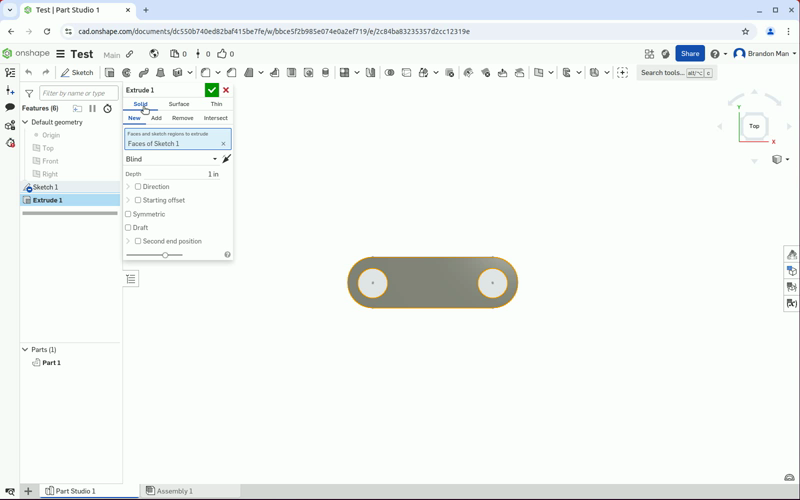
click(143, 106)
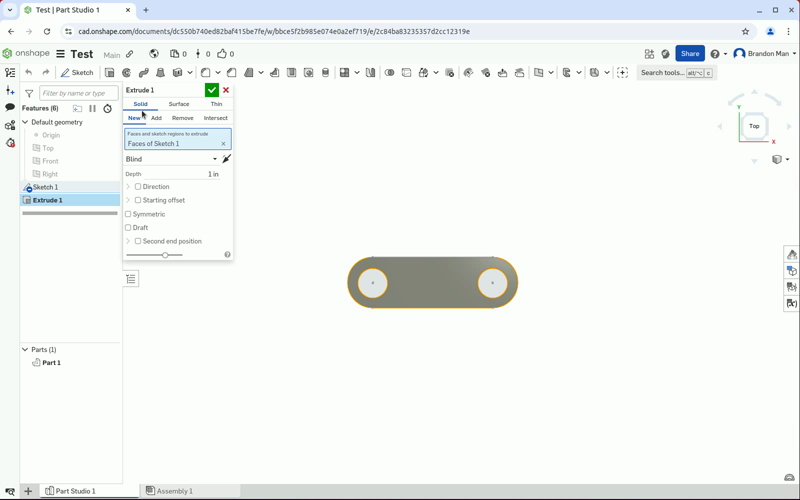
mouse_move(137, 120)
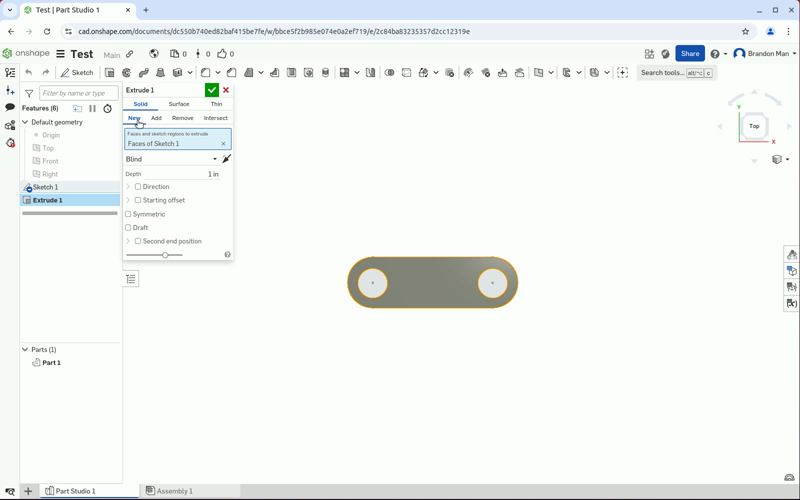
click(137, 120)
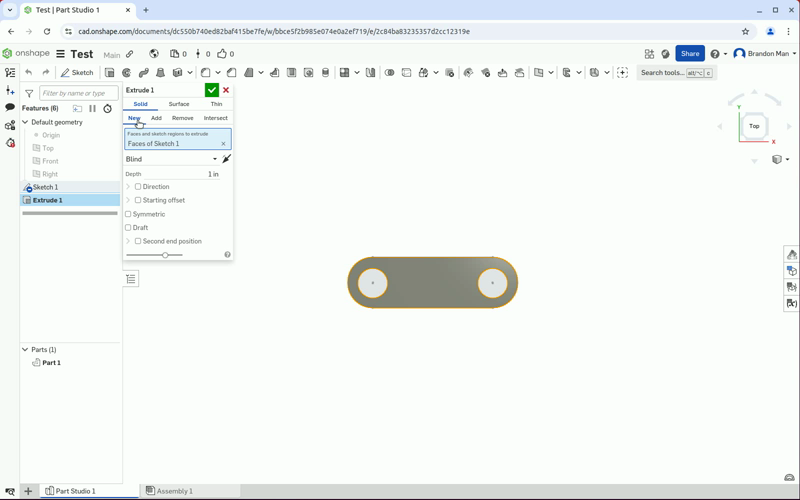
key(tab, 4)
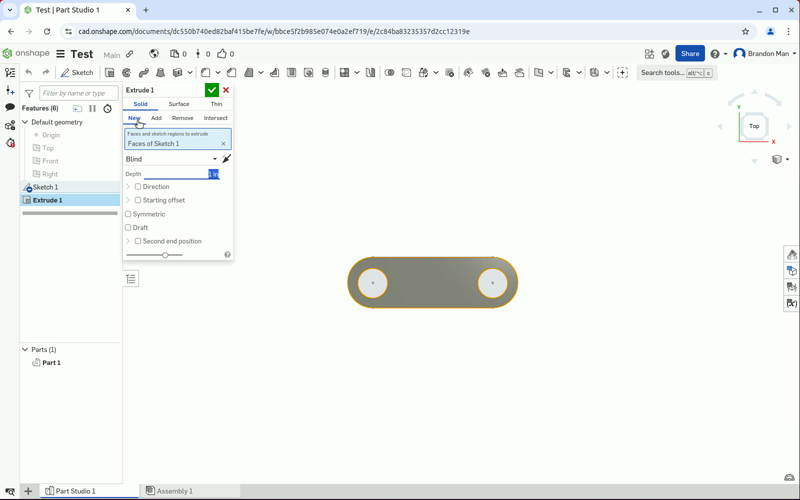
text(1.926)
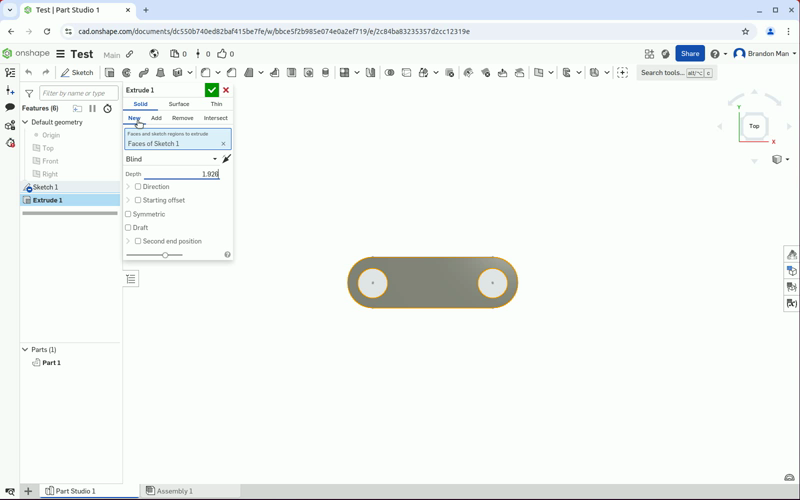
key(enter)
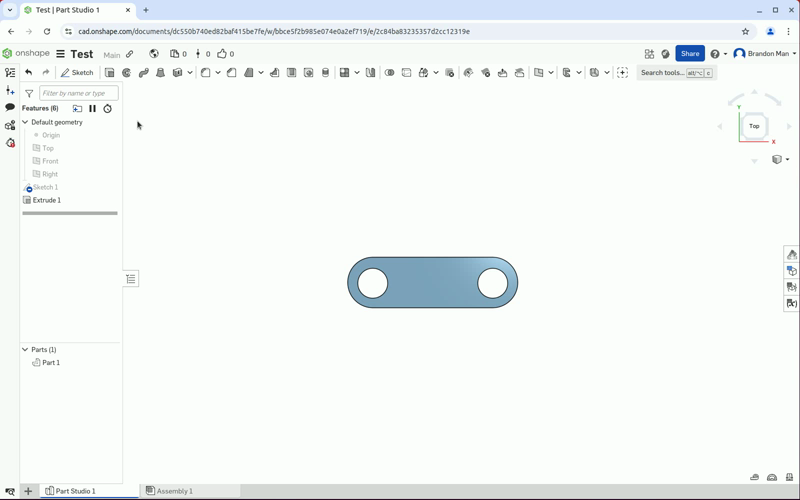
key(shift+h)
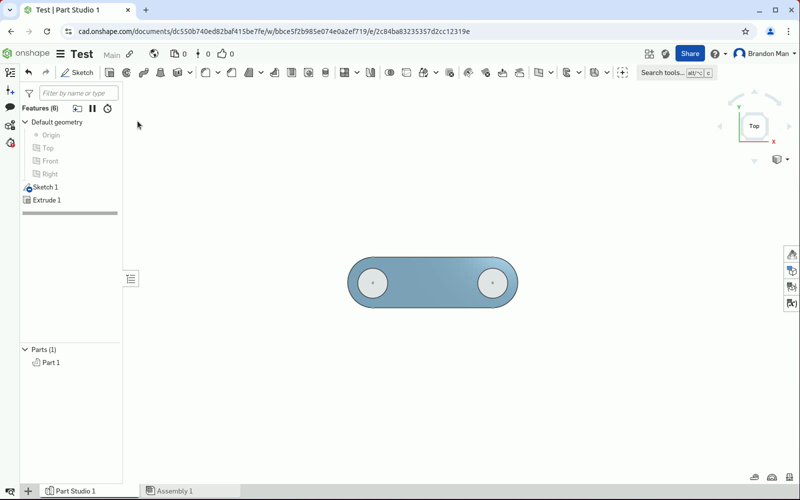
key(shift+h)
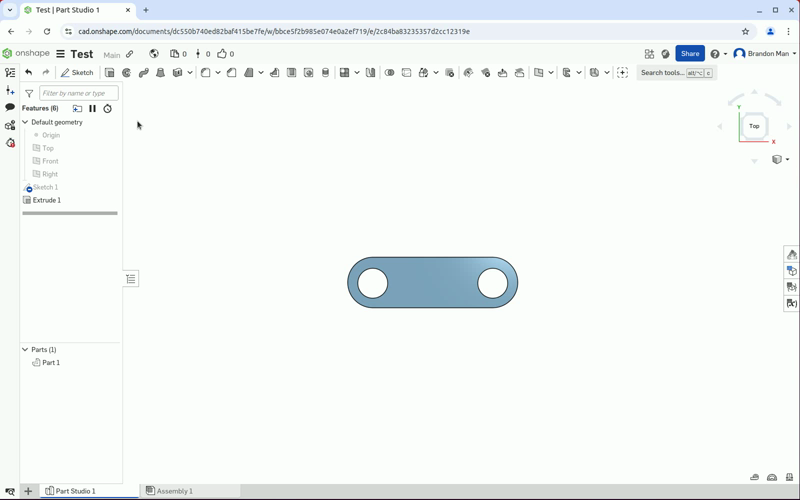
mouse_move(73, 189)
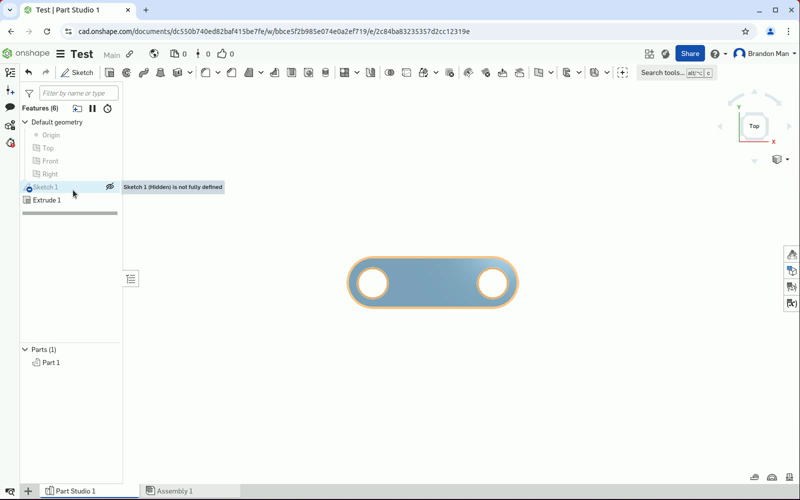
click(73, 189)
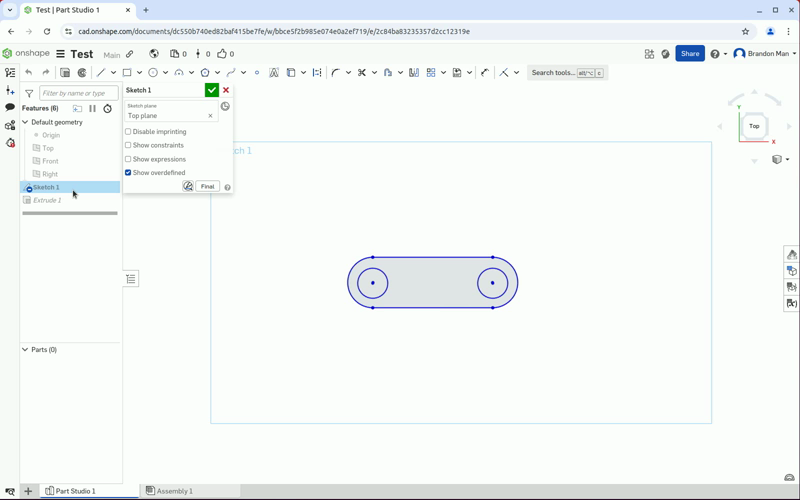
mouse_move(229, 92)
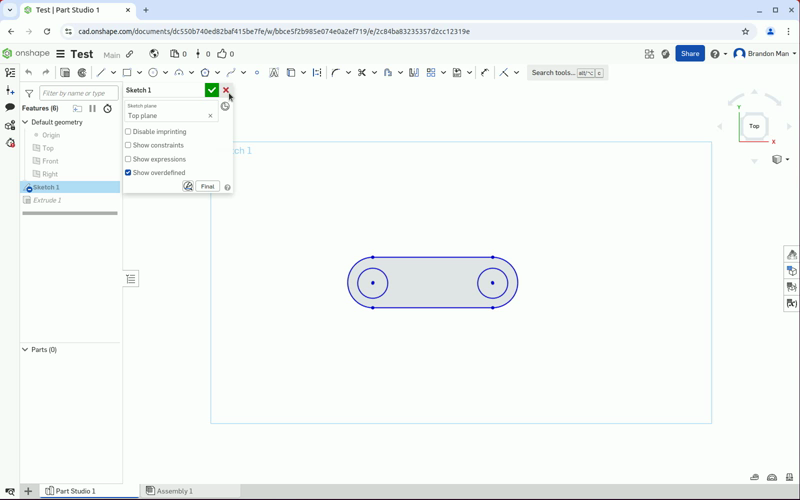
click(229, 92)
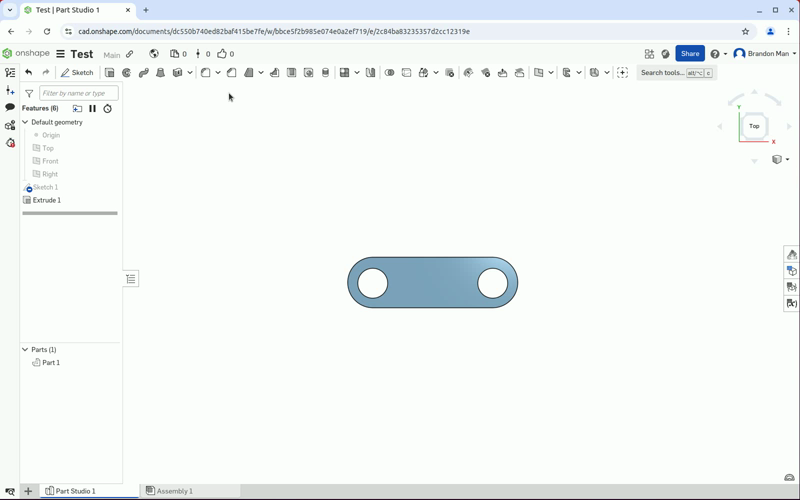
mouse_move(541, 75)
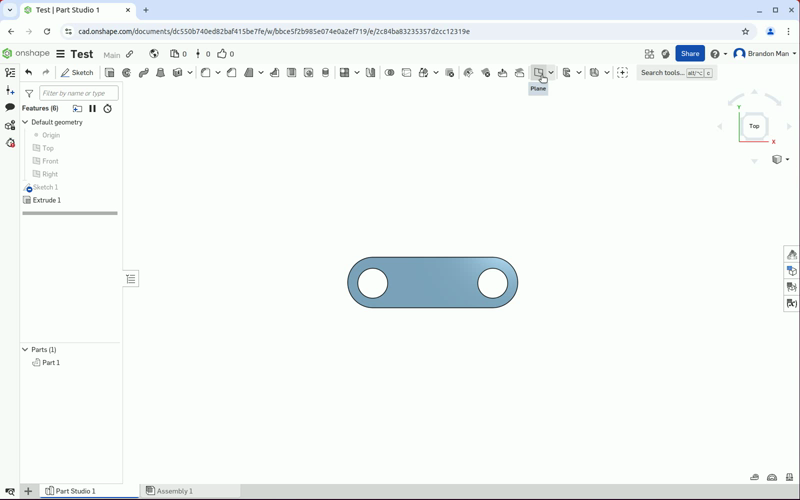
click(541, 75)
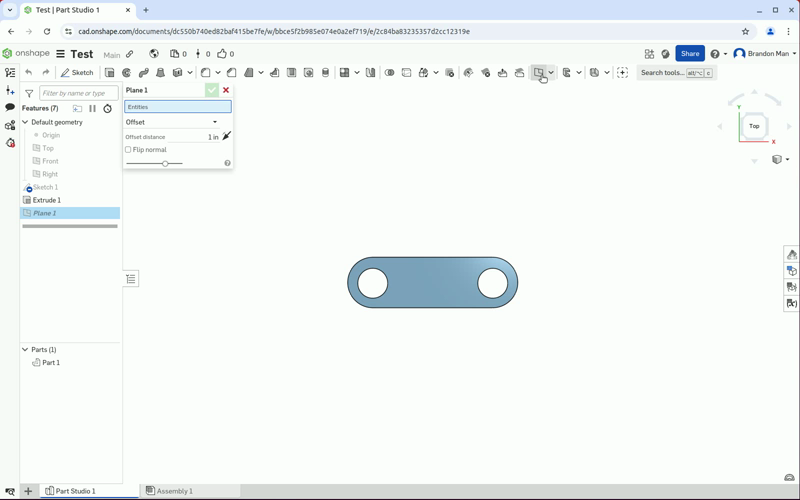
mouse_move(73, 150)
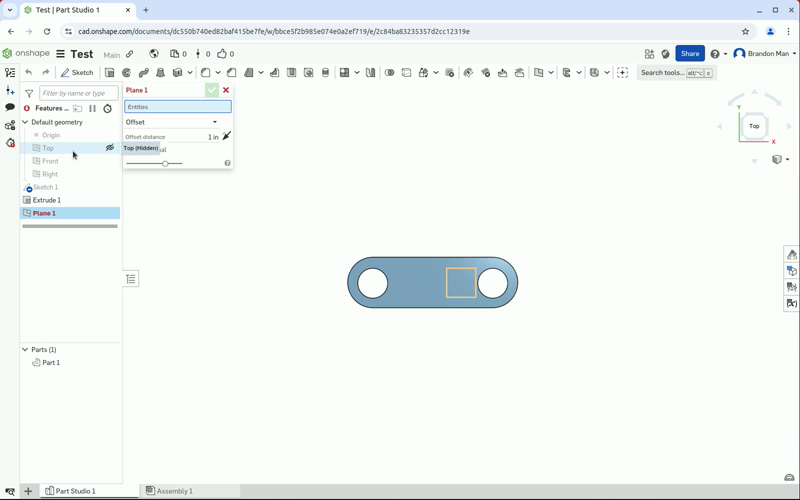
click(73, 150)
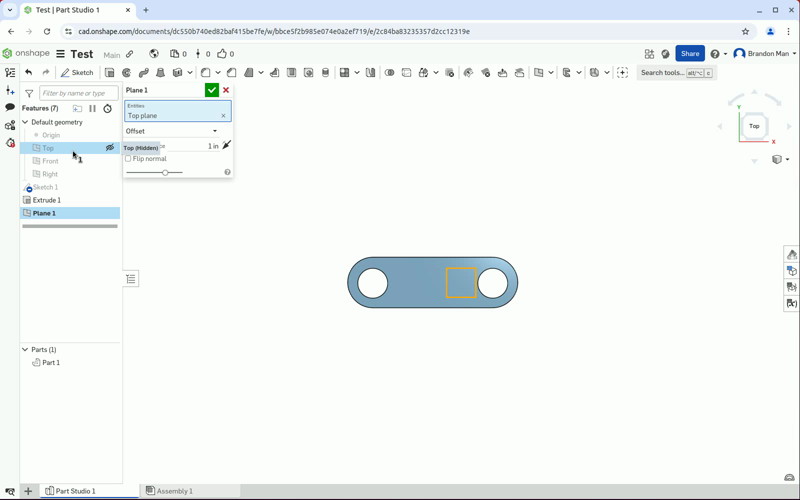
key(tab, 2)
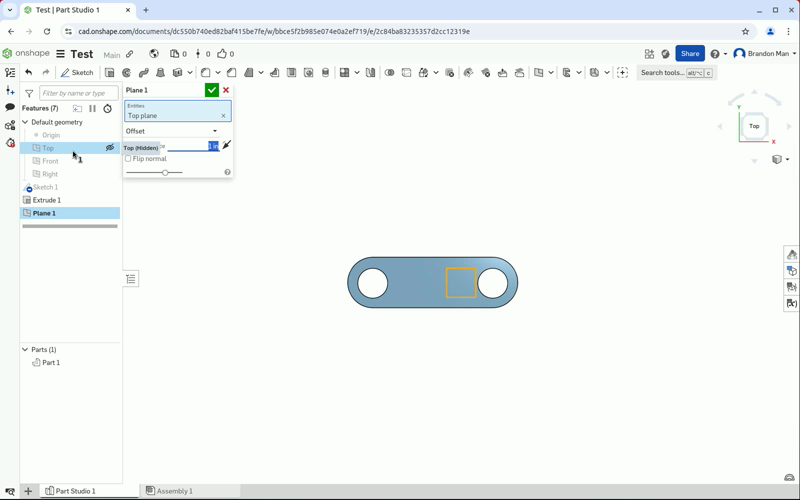
text(1.91)
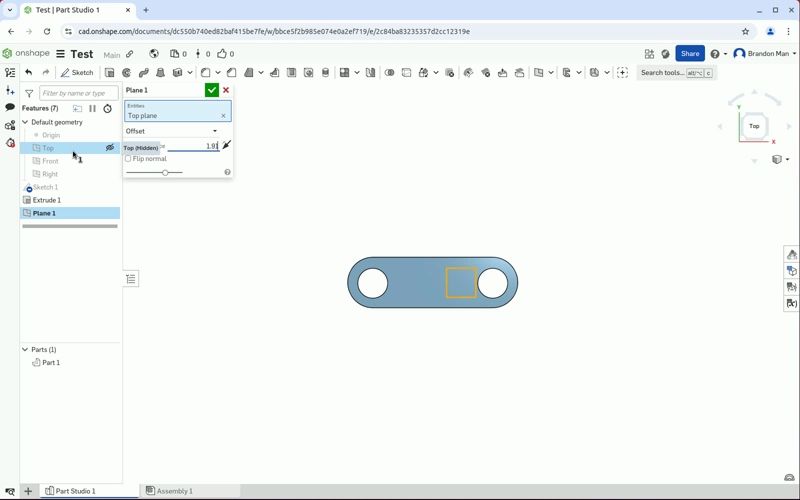
key(enter, 2)
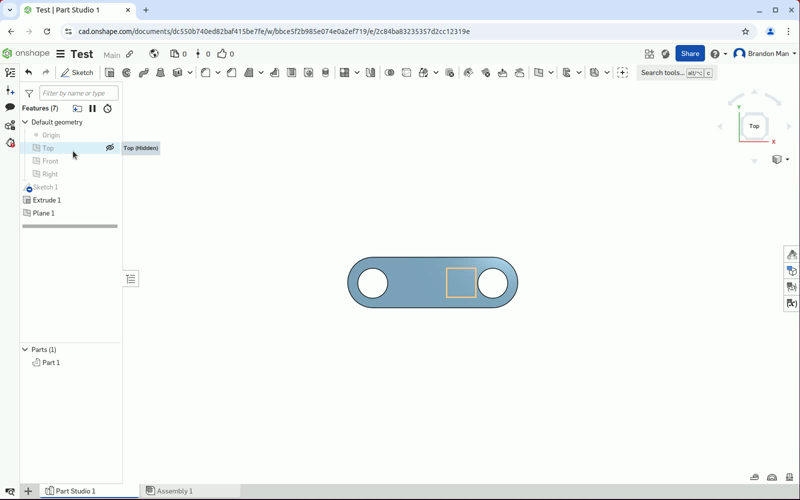
key(shift+s)
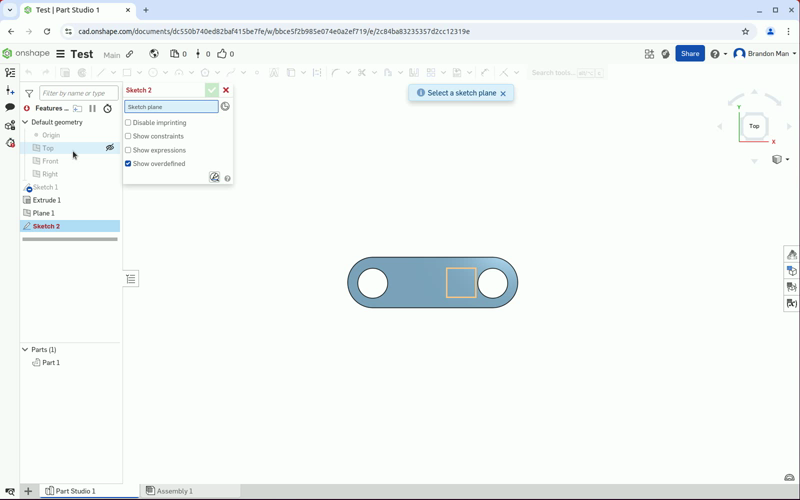
mouse_move(73, 215)
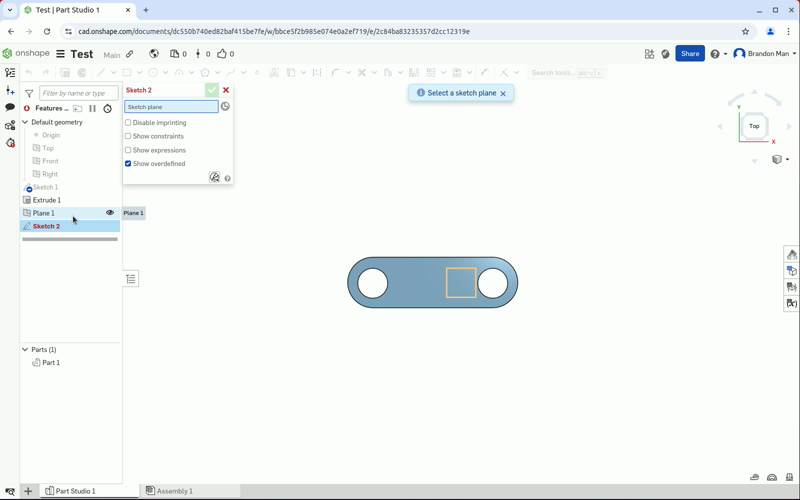
click(73, 215)
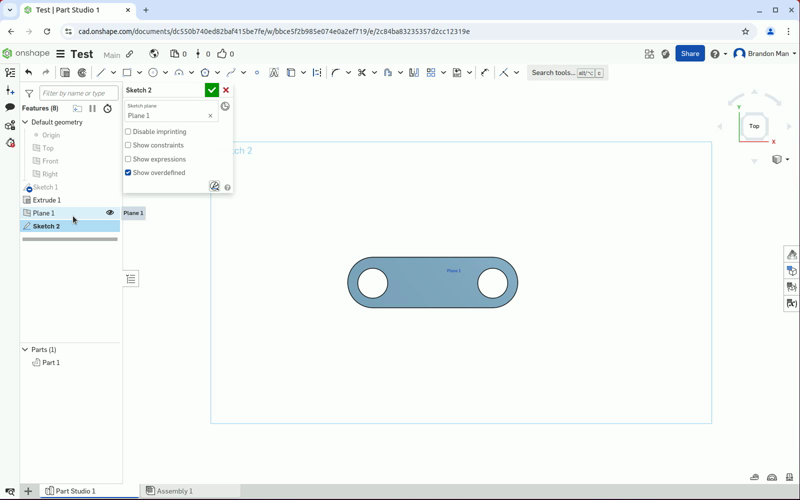
mouse_move(73, 352)
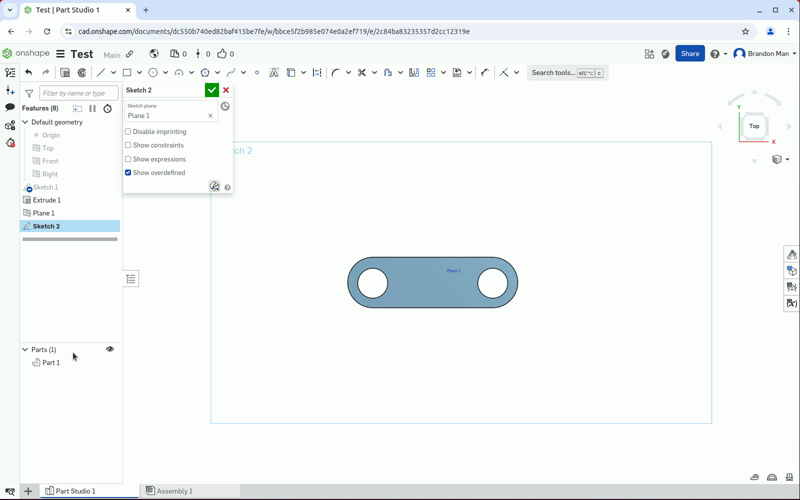
key(y)
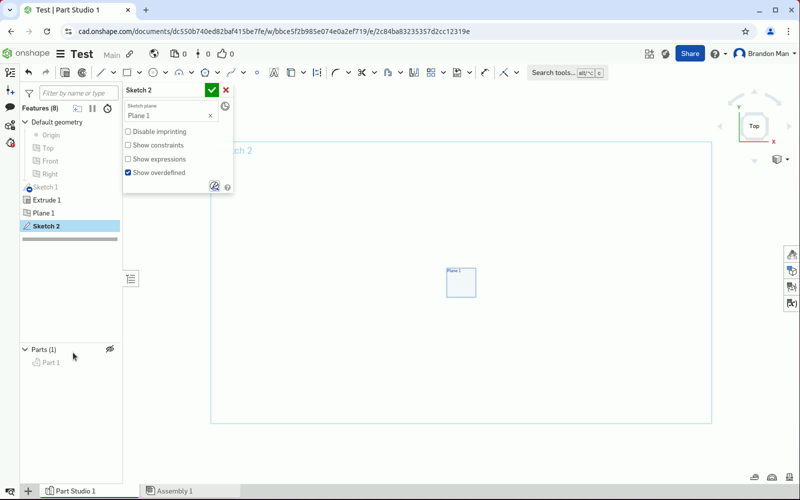
key(l)
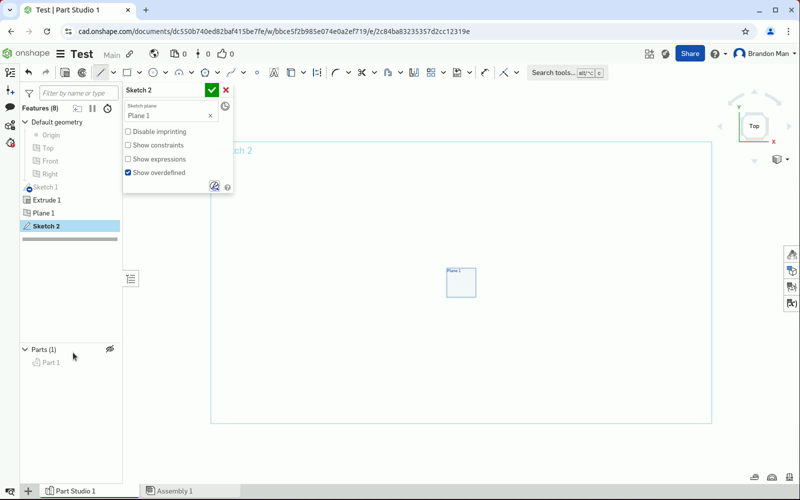
key_down(shift)
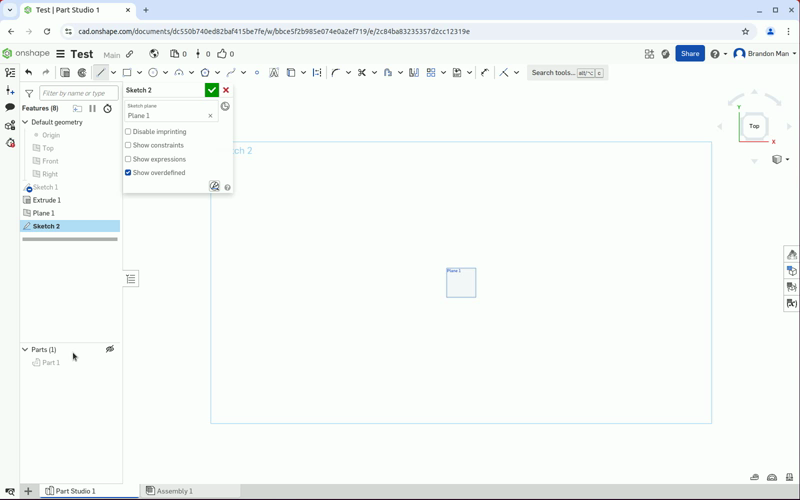
mouse_move(401, 299)
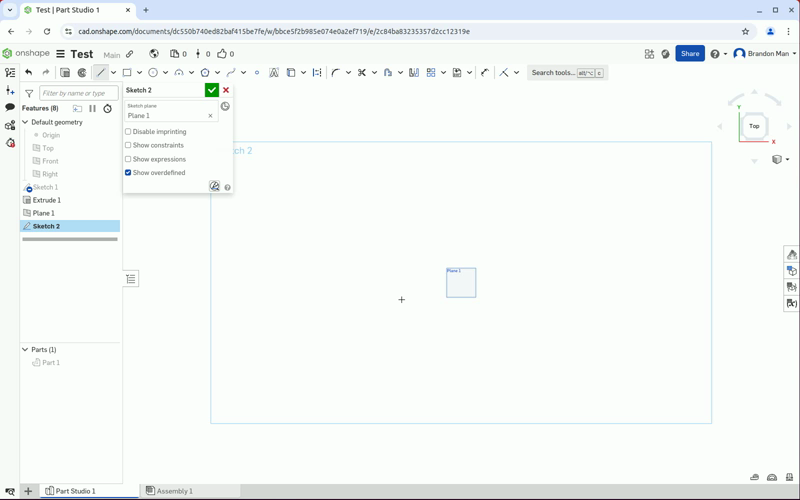
click(401, 299)
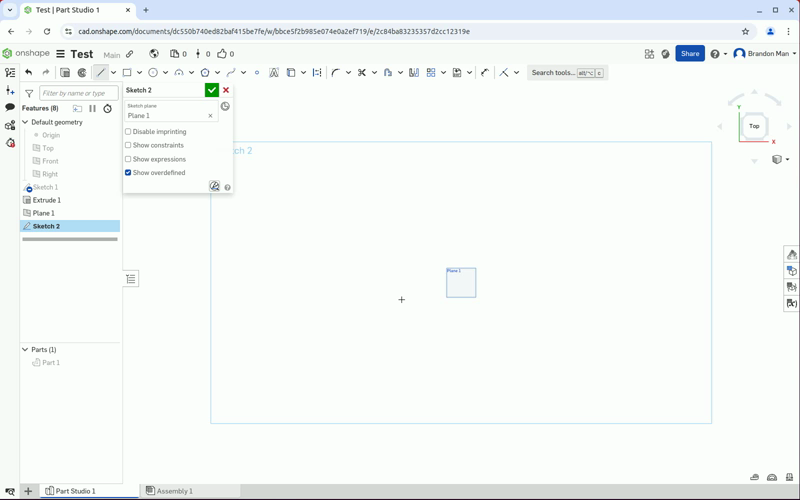
key_up(shift)
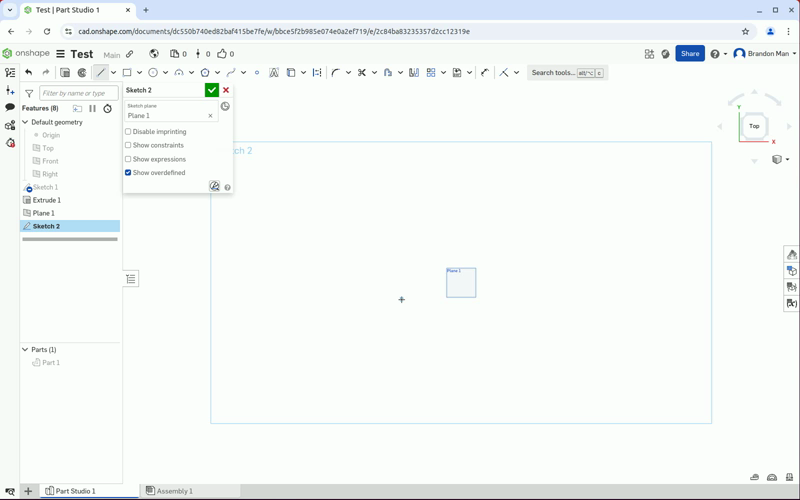
key_down(shift)
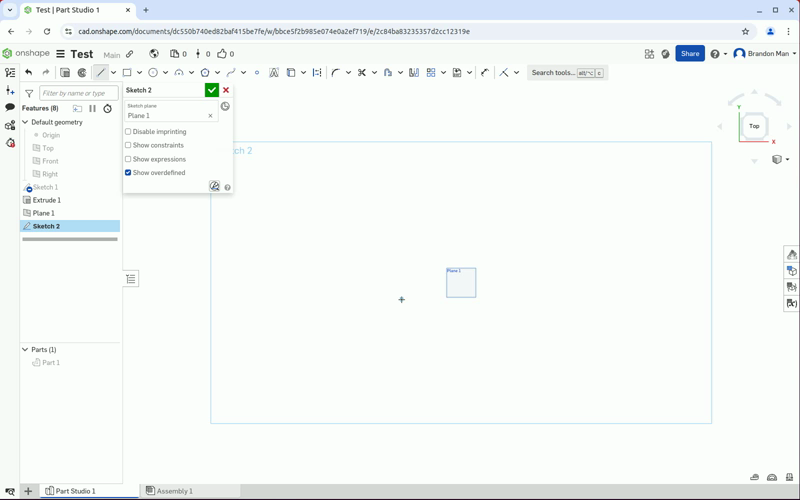
mouse_move(467, 299)
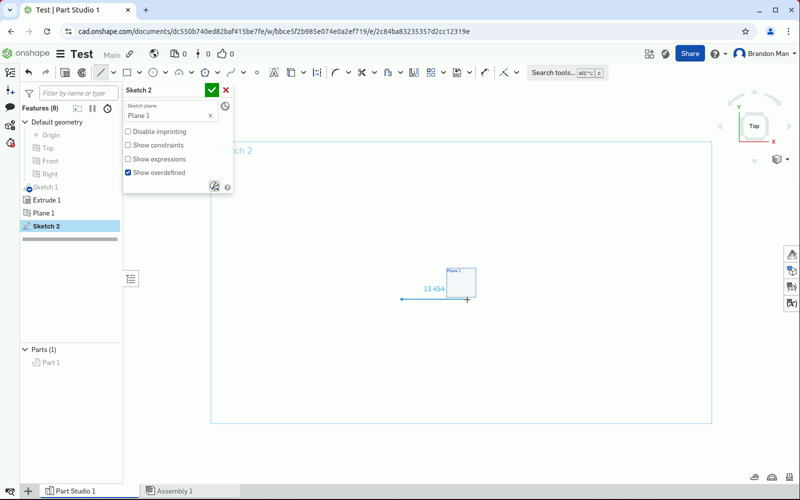
click(467, 299)
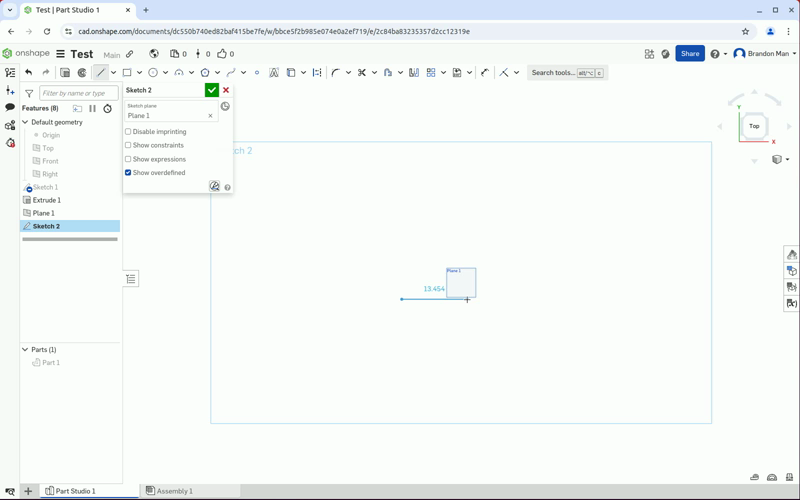
key_up(shift)
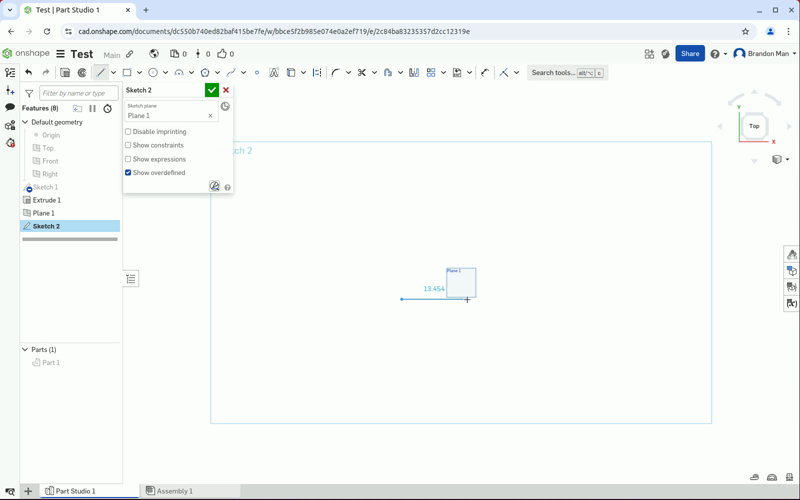
key_down(shift)
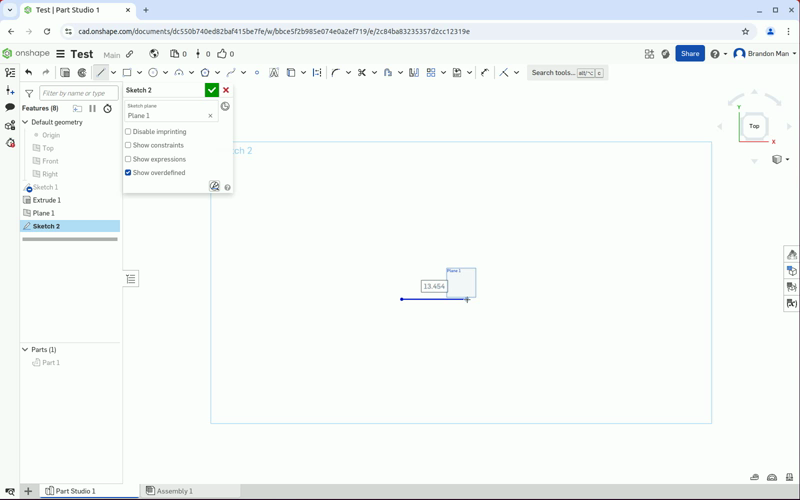
mouse_move(497, 299)
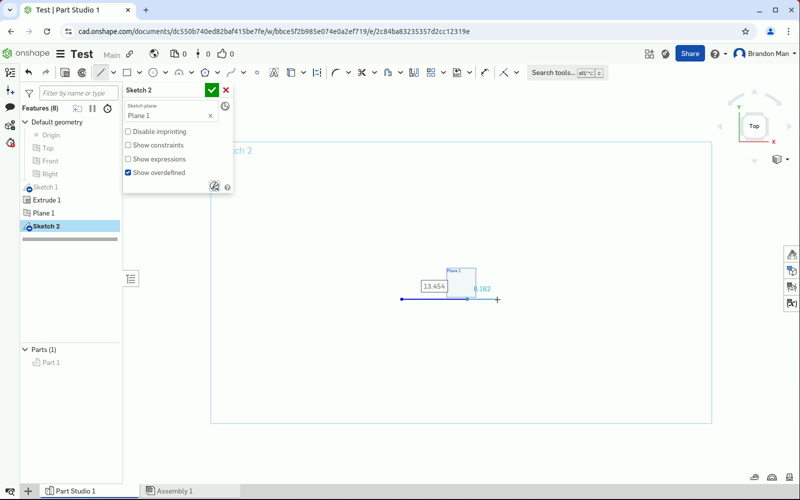
mouse_move(467, 265)
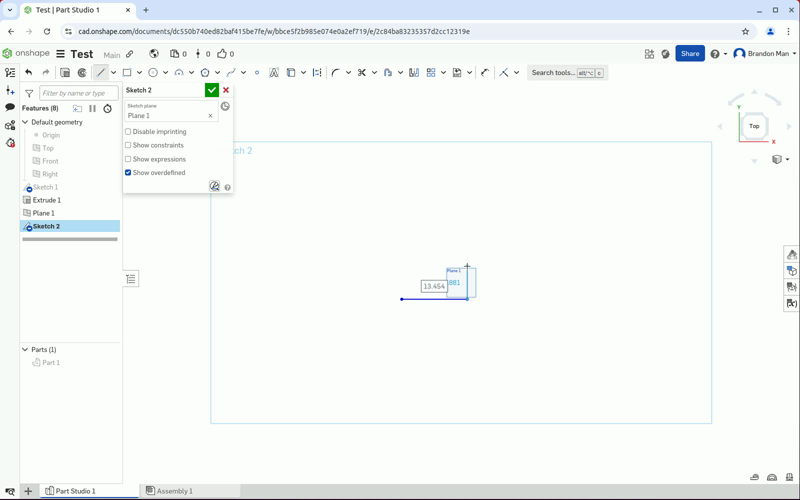
click(467, 265)
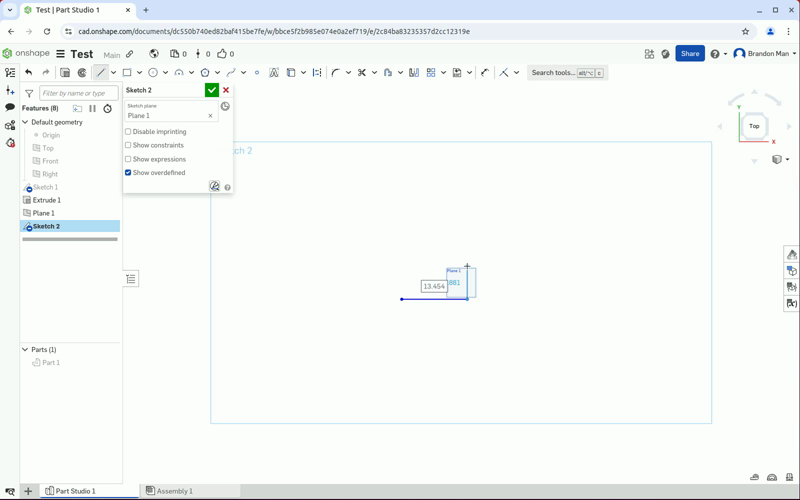
key_up(shift)
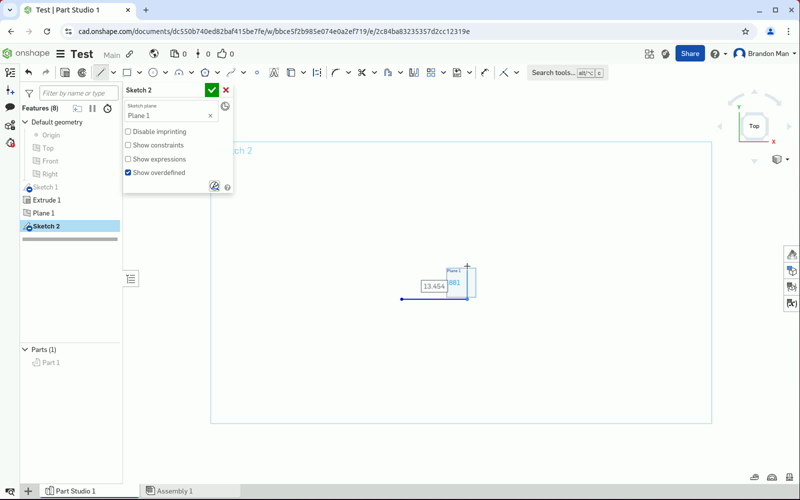
key_down(shift)
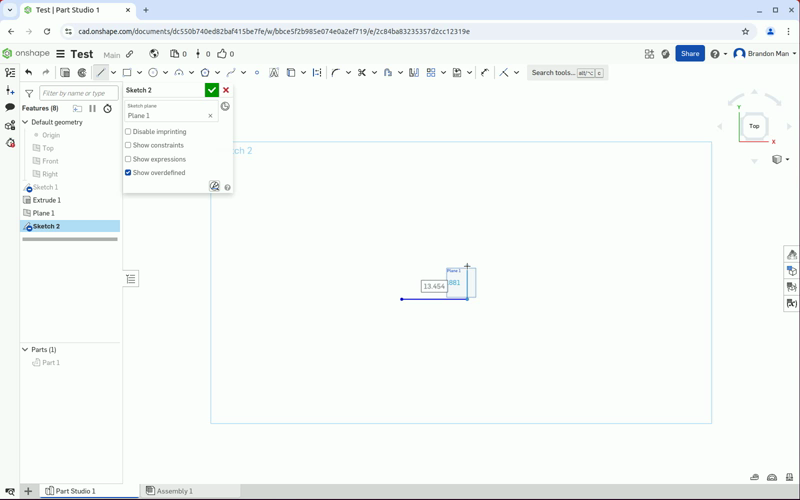
mouse_move(401, 265)
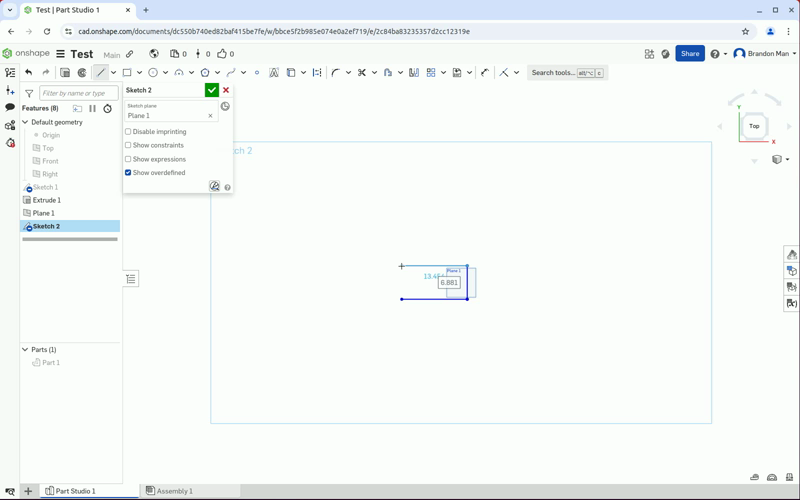
click(401, 265)
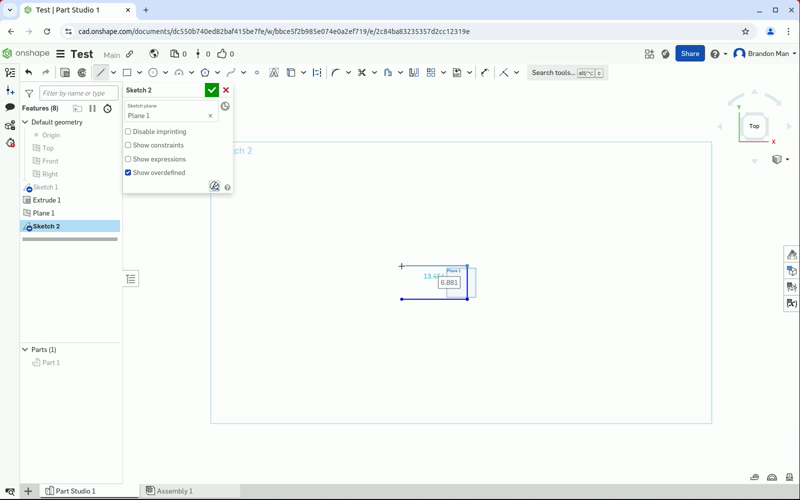
key_up(shift)
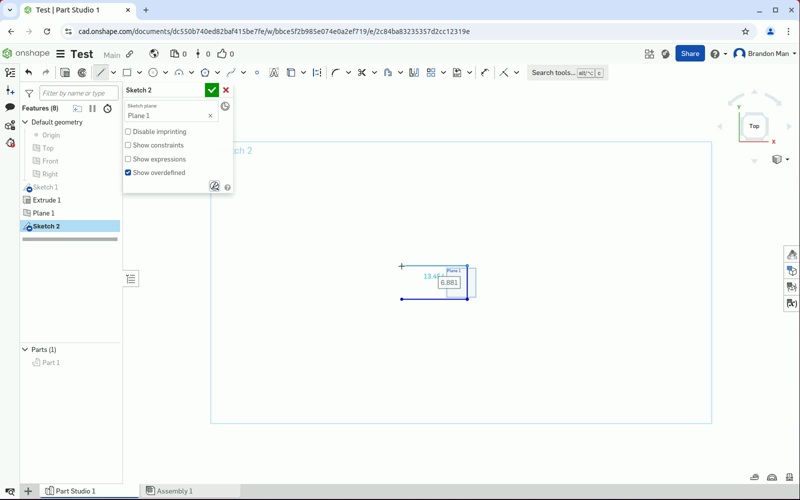
mouse_move(431, 265)
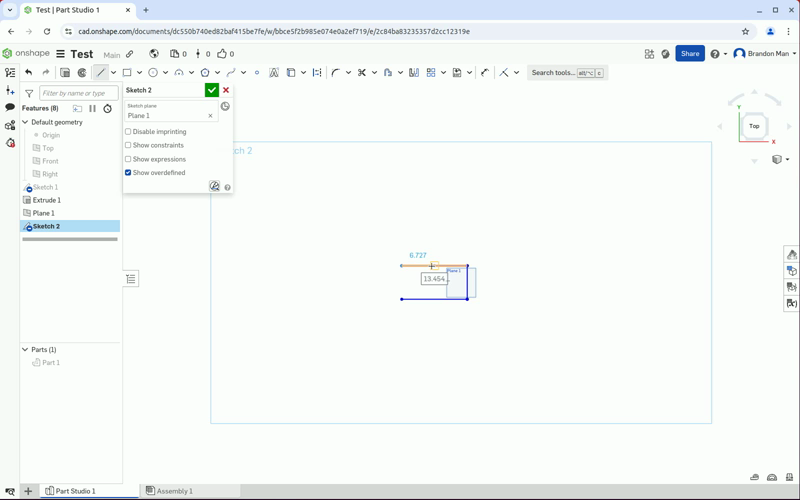
key_down(shift)
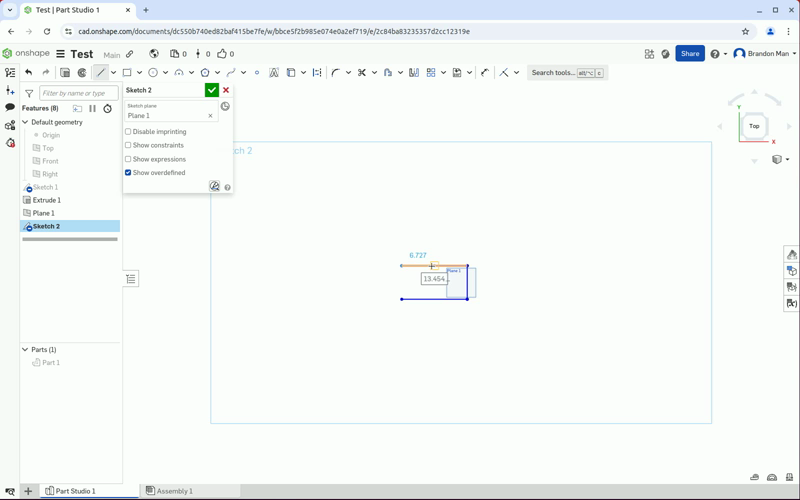
mouse_move(401, 299)
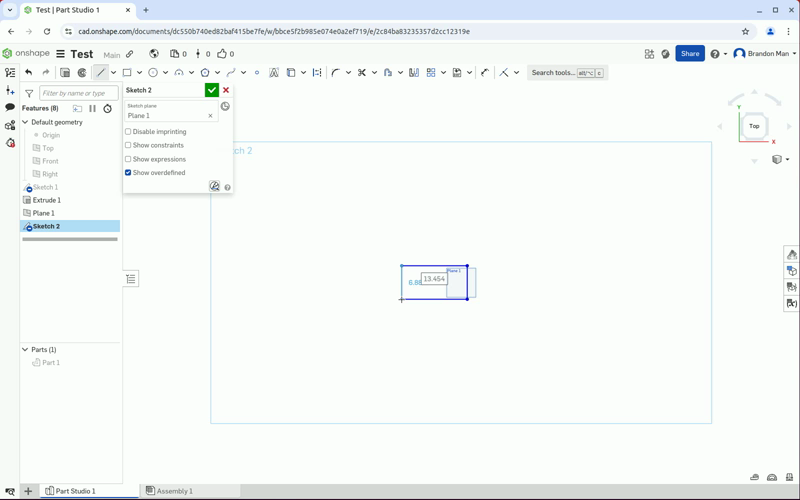
key_up(shift)
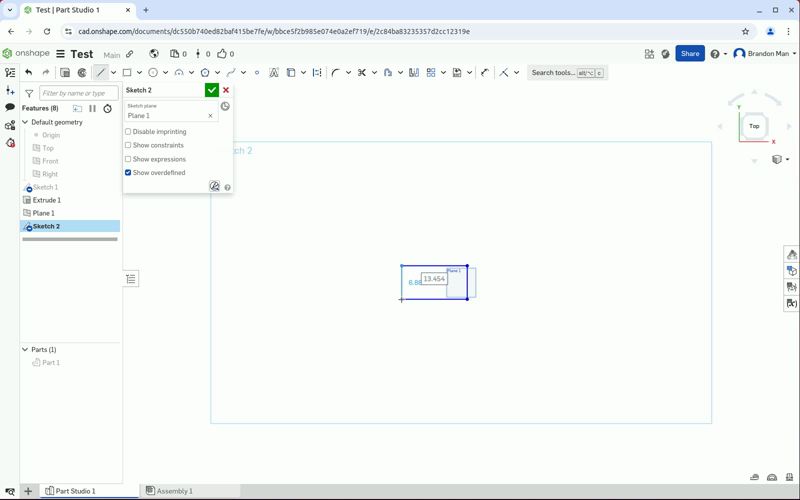
click(401, 299)
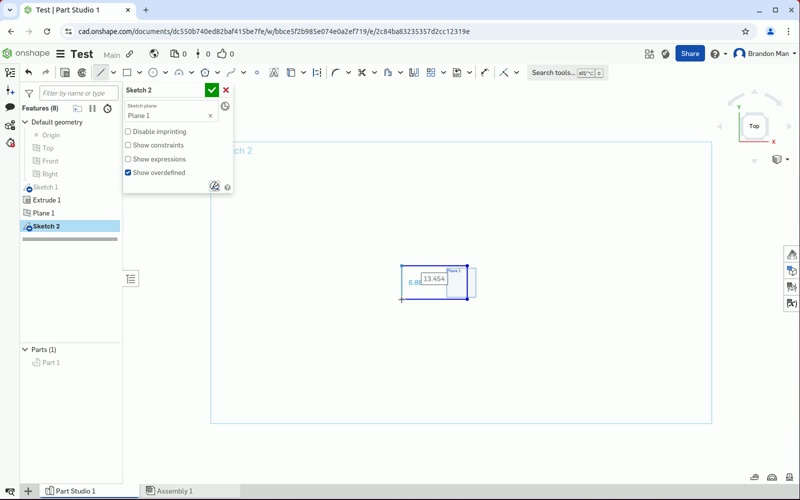
key(esc)
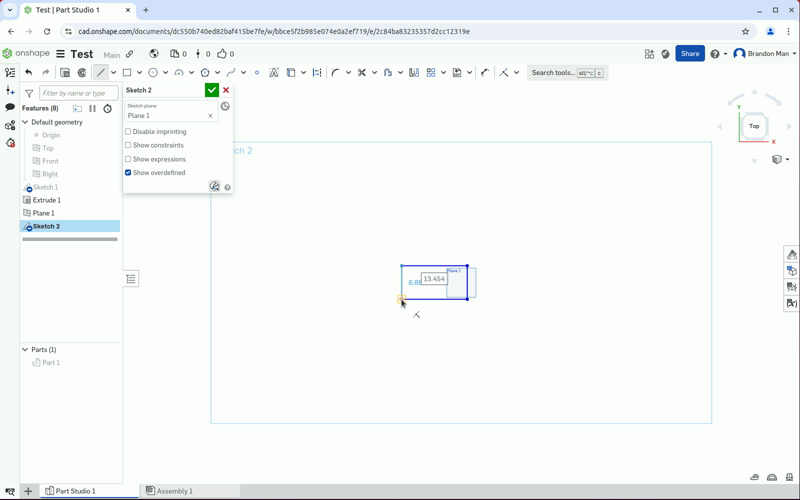
mouse_move(433, 272)
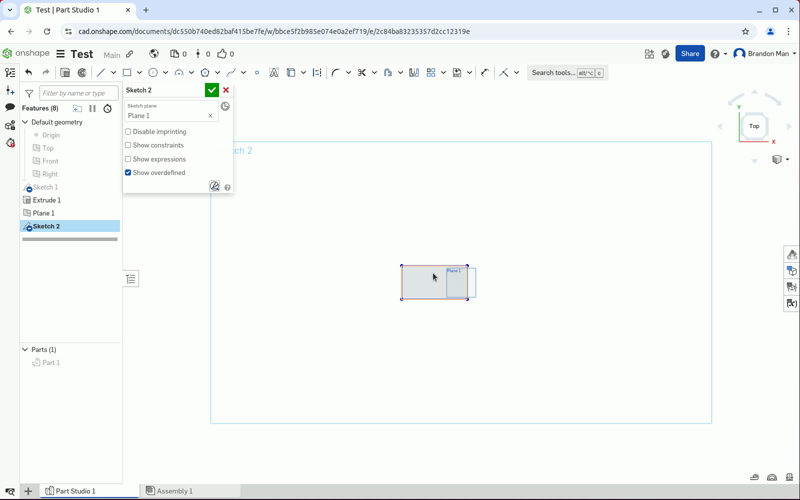
click(433, 272)
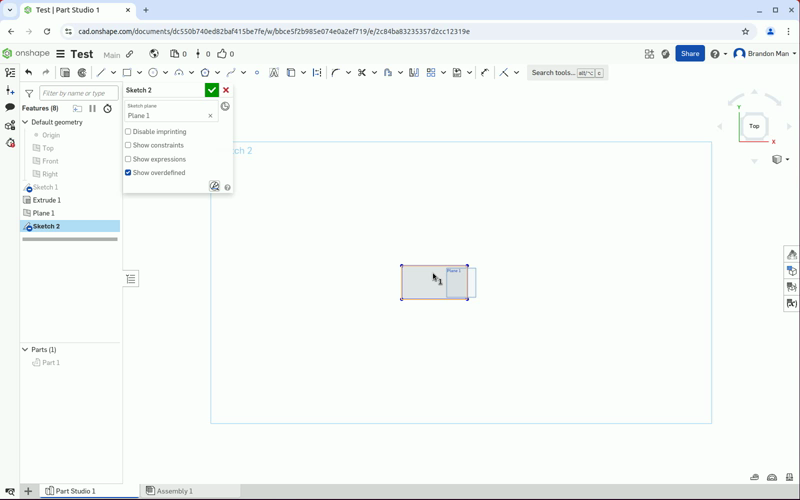
mouse_move(73, 352)
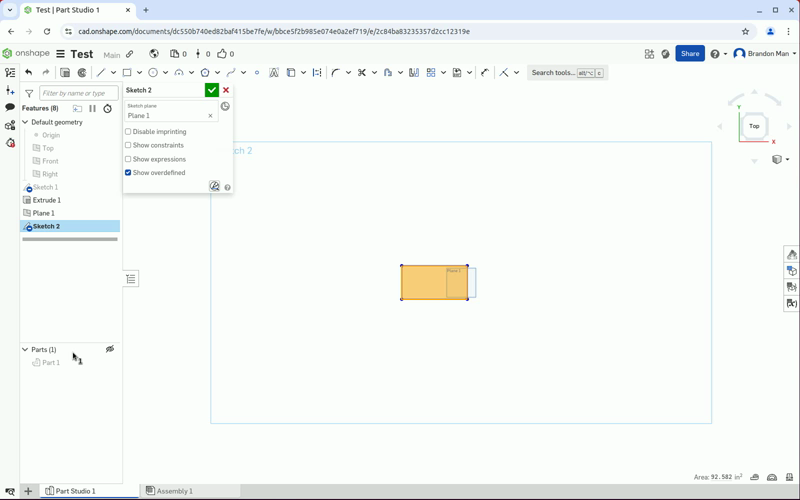
key(shift+y)
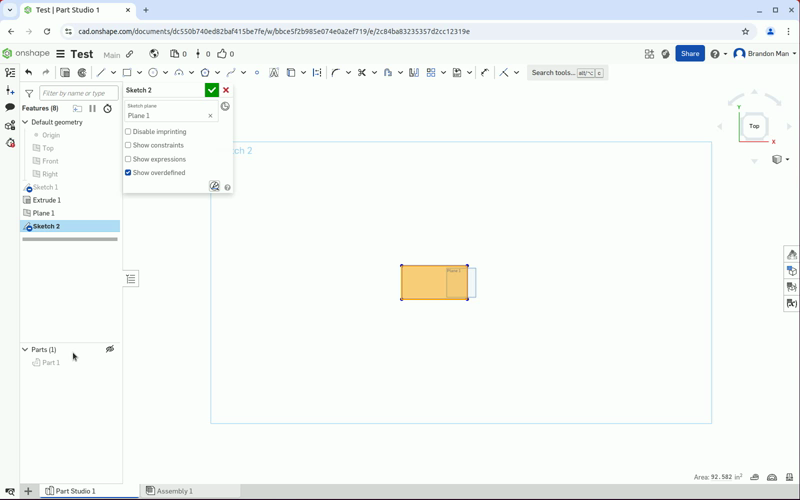
key(shift+e)
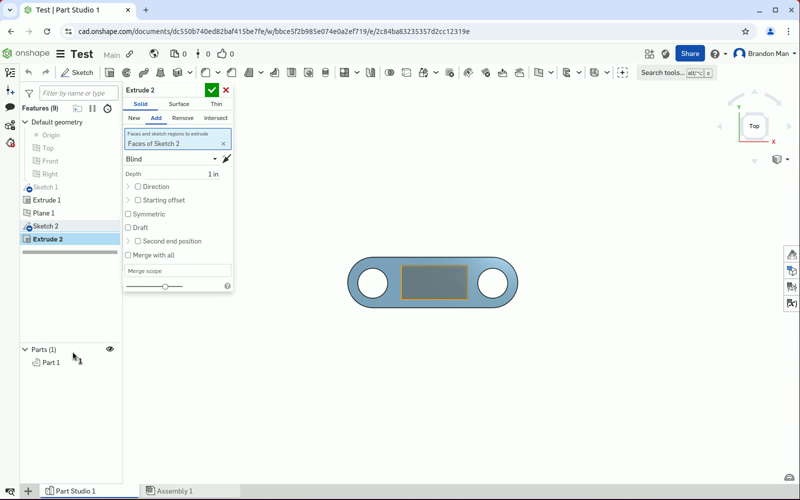
mouse_move(143, 106)
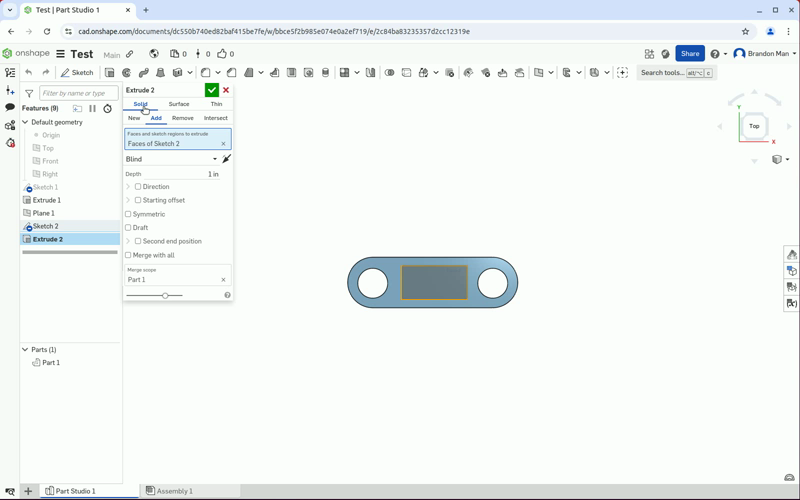
click(143, 106)
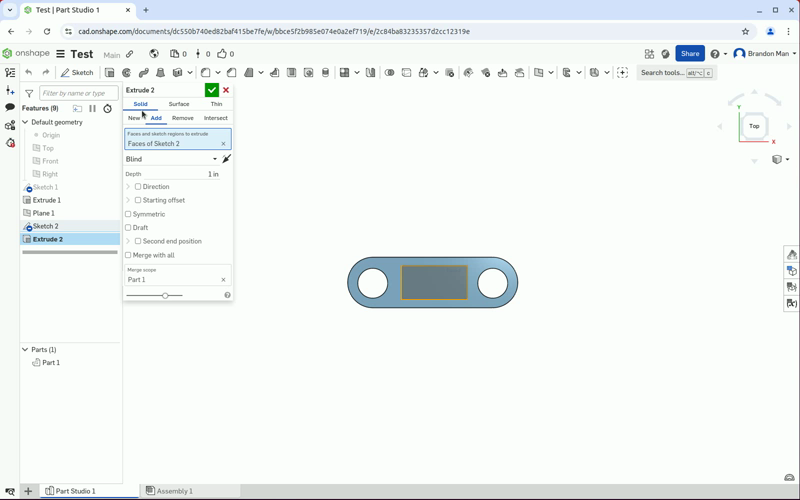
mouse_move(137, 120)
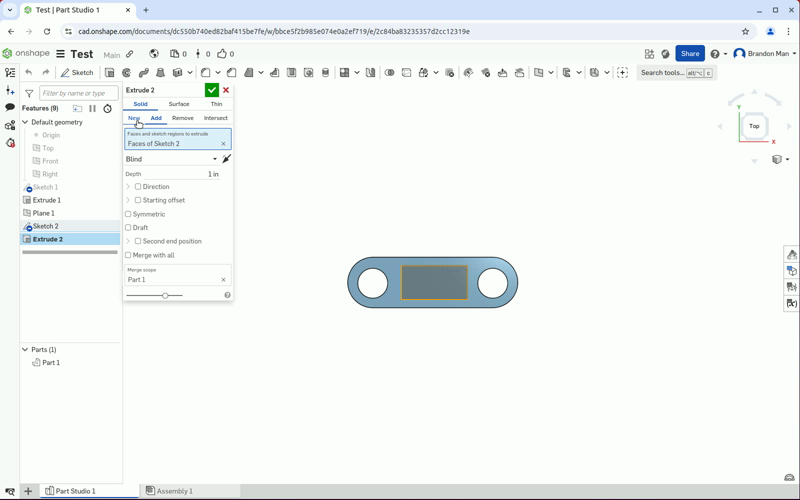
click(137, 120)
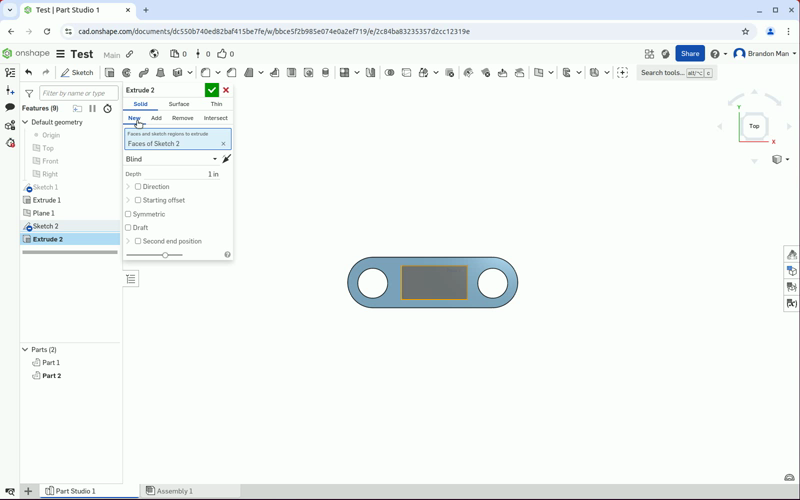
key(tab, 4)
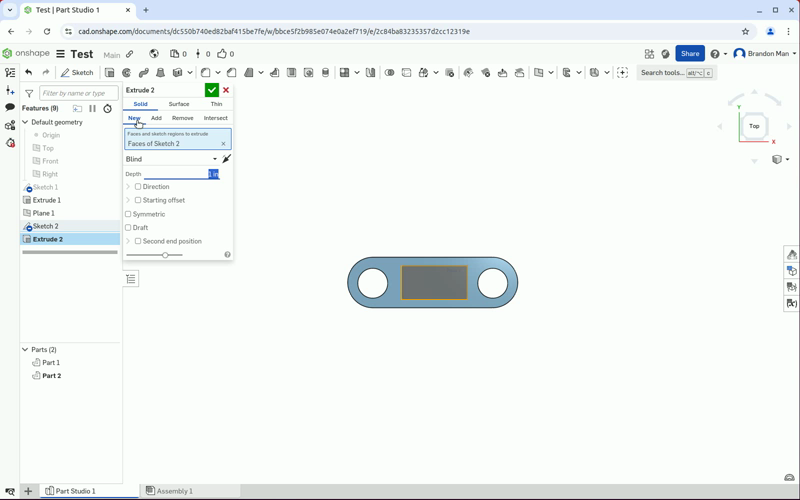
text(7.462)
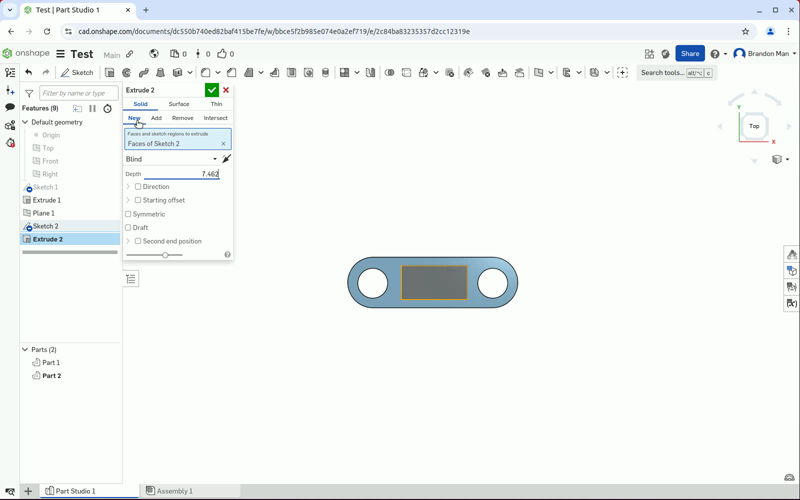
key(enter)
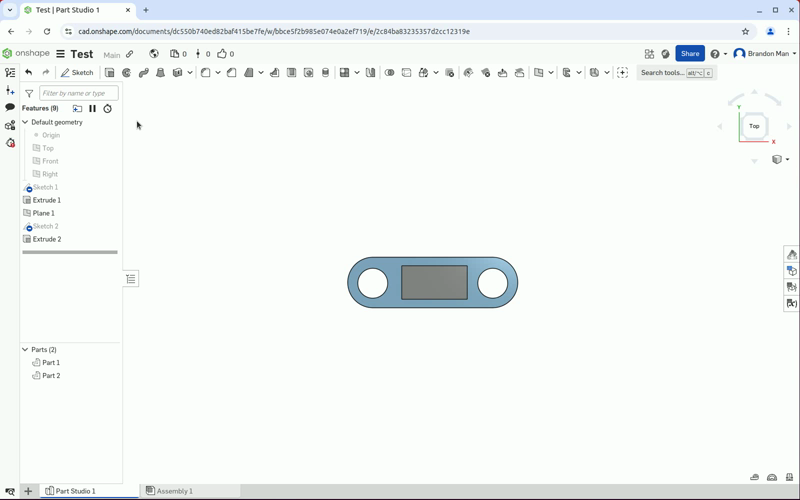
key(shift+h)
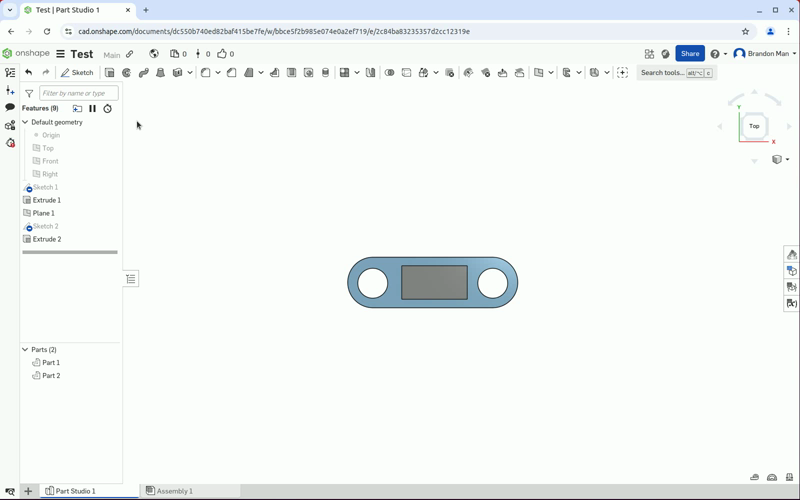
key(shift+h)
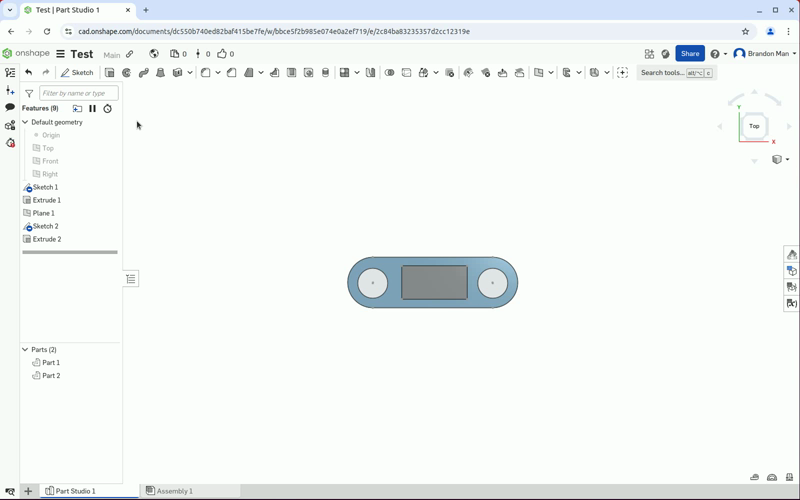
key(shift+7)
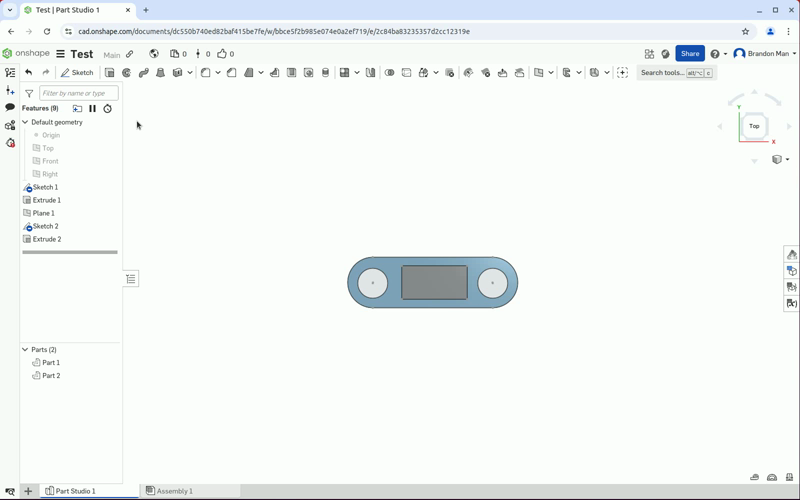
key(up, 3)
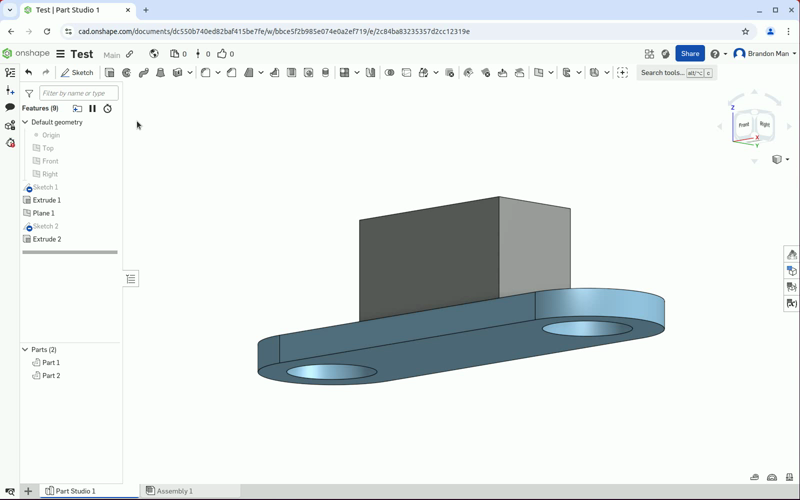
key(left, 3)
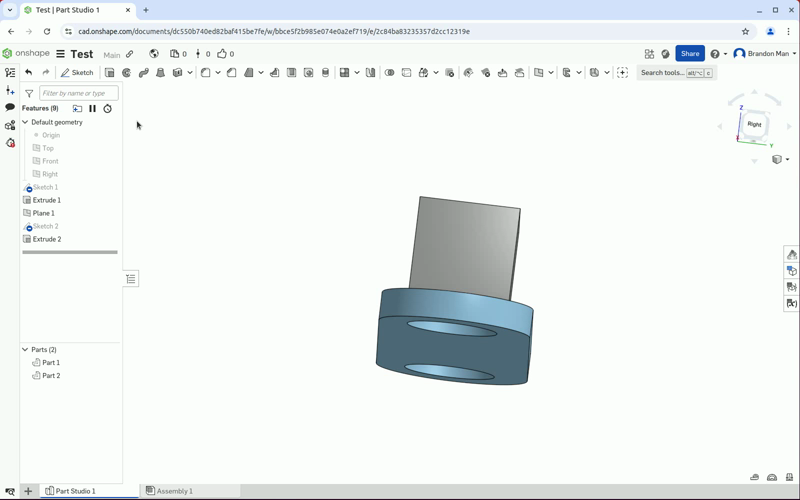
key(right, 3)
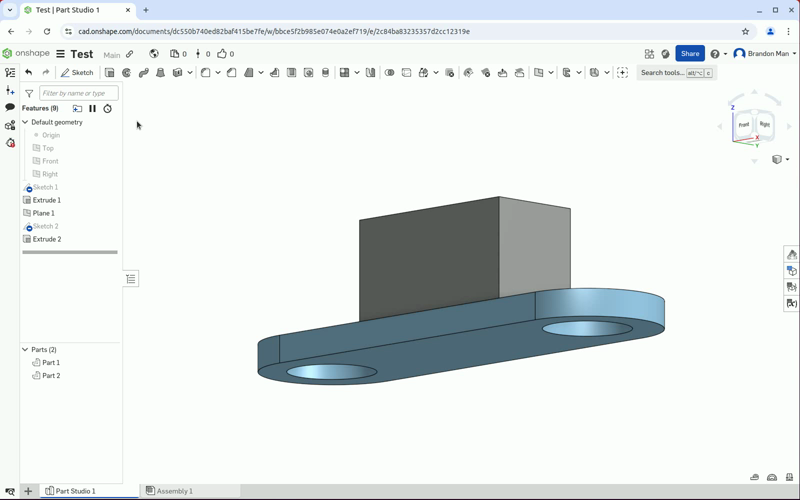
key(down, 3)
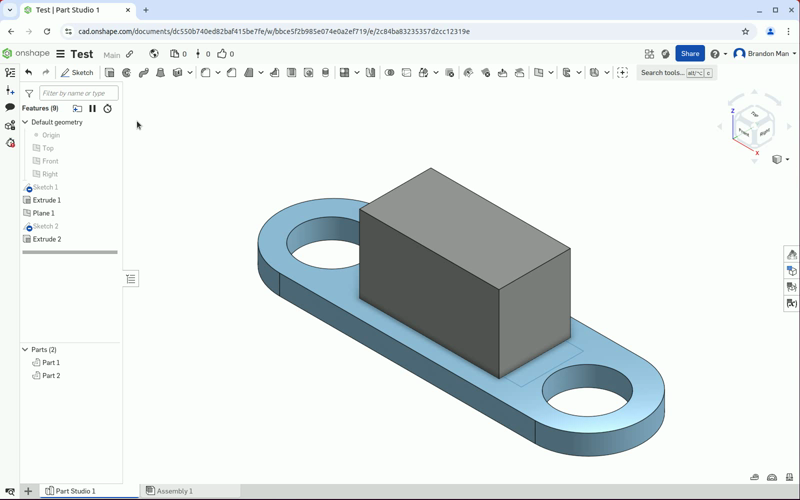
mouse_move(73, 189)
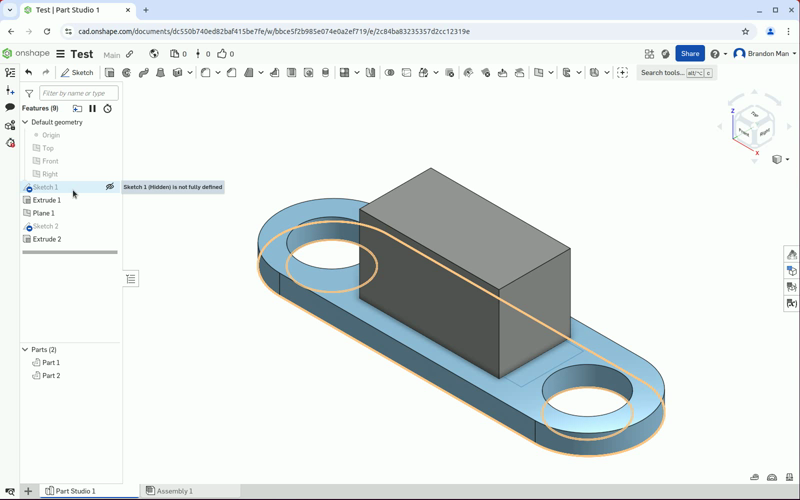
click(73, 189)